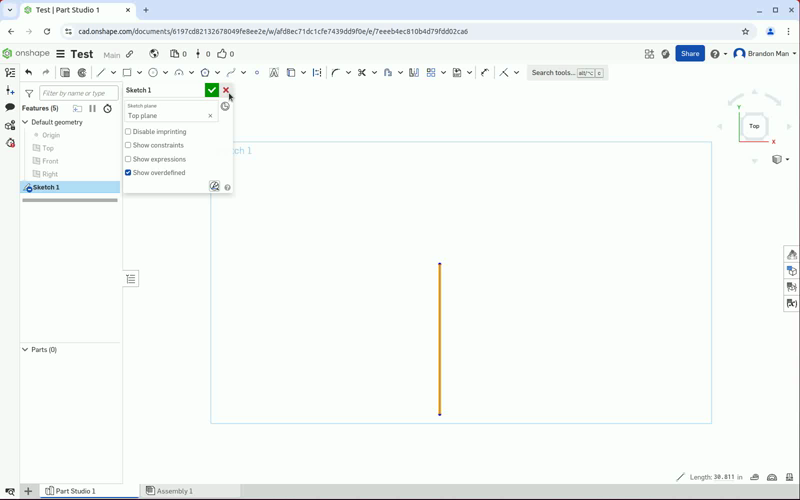
key(shift+h)
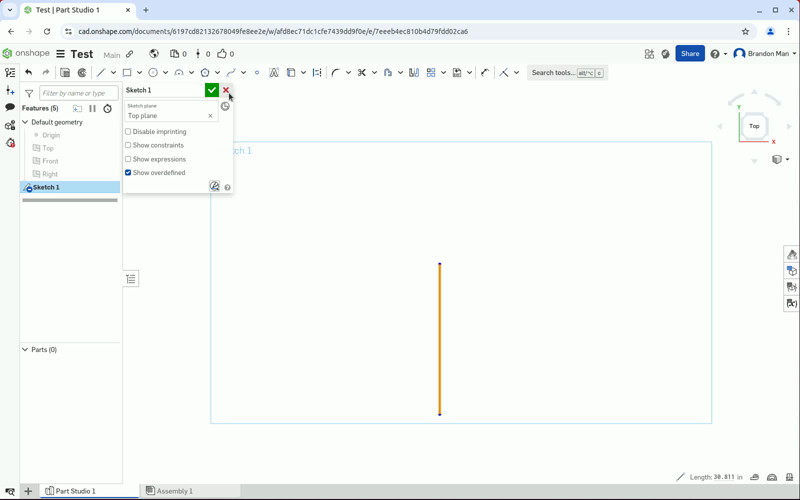
key(shift+s)
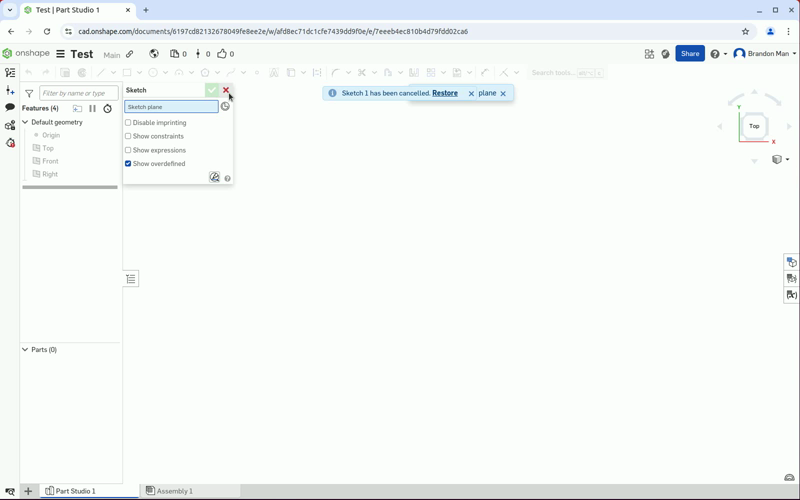
mouse_move(73, 150)
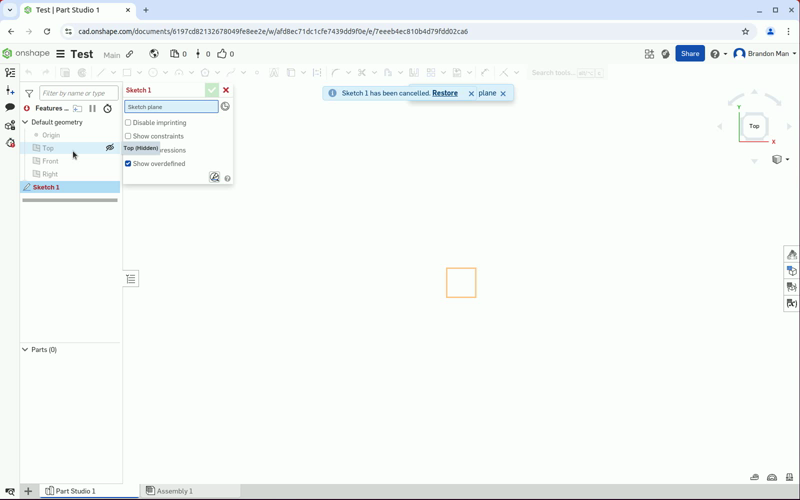
click(73, 150)
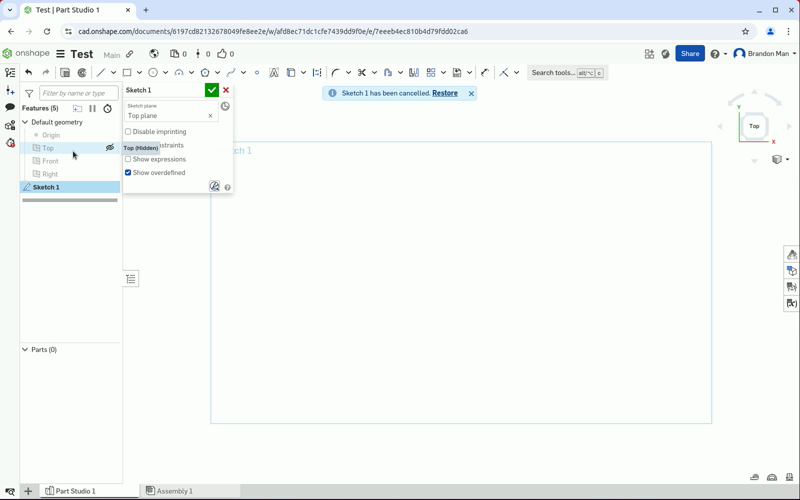
mouse_move(73, 352)
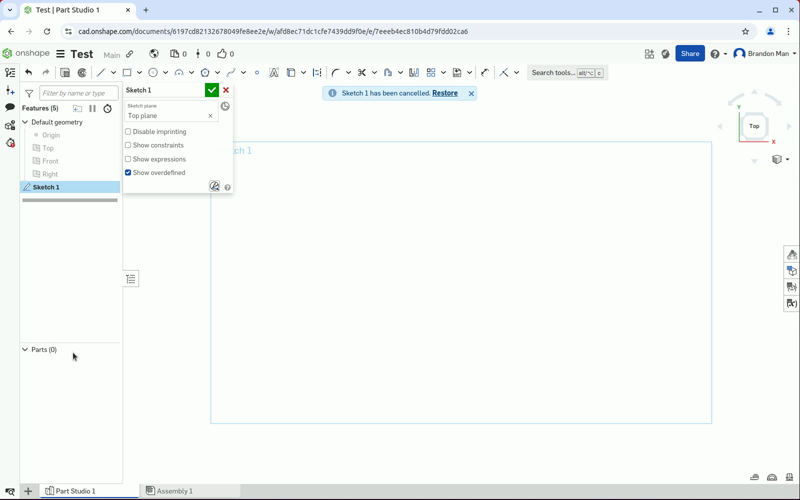
key(y)
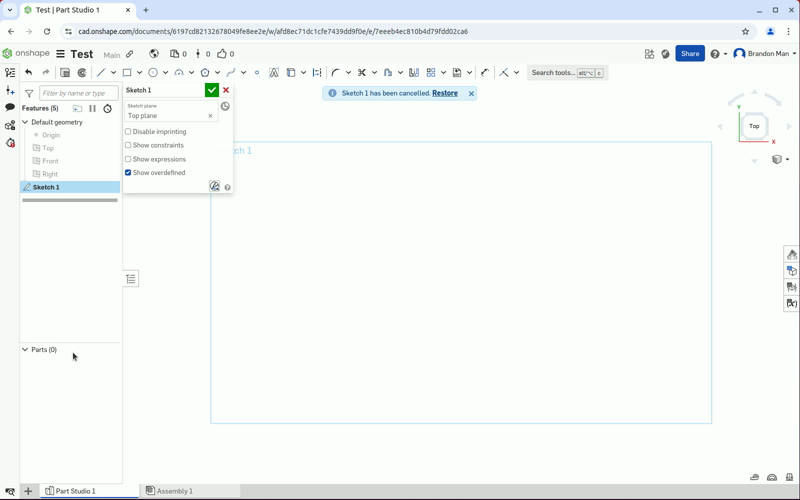
key(l)
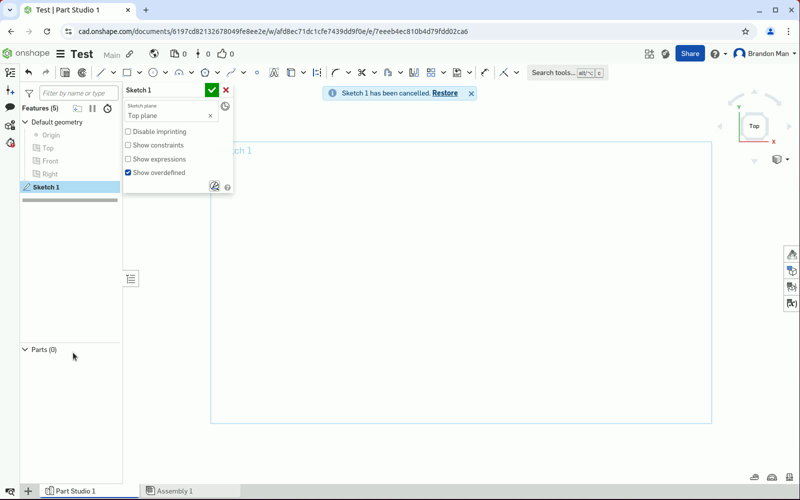
key_down(shift)
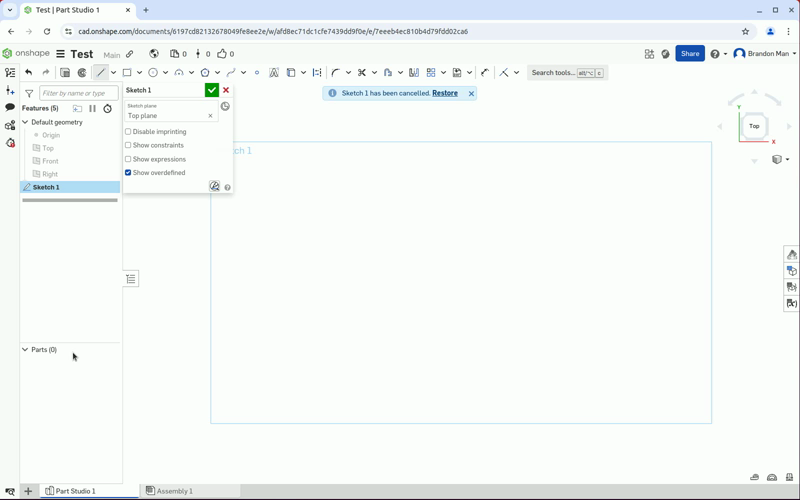
mouse_move(348, 271)
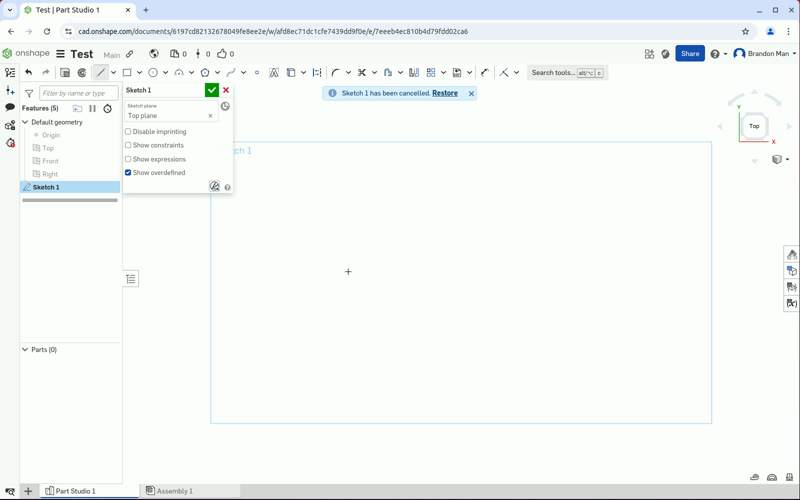
click(348, 271)
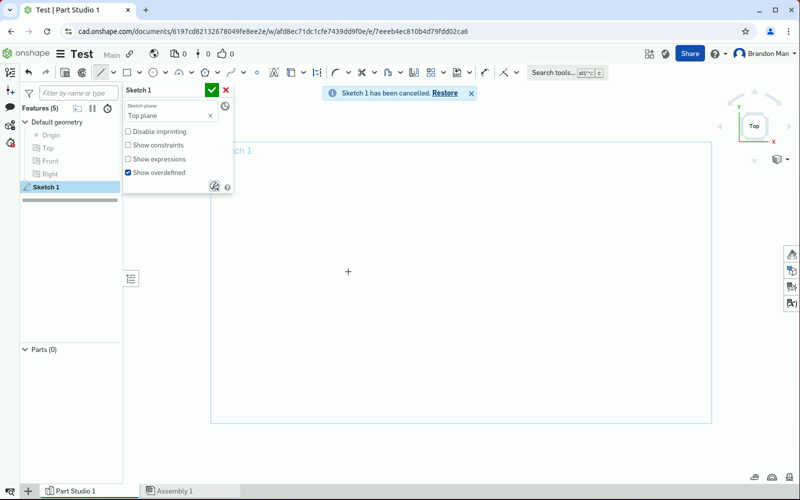
key_up(shift)
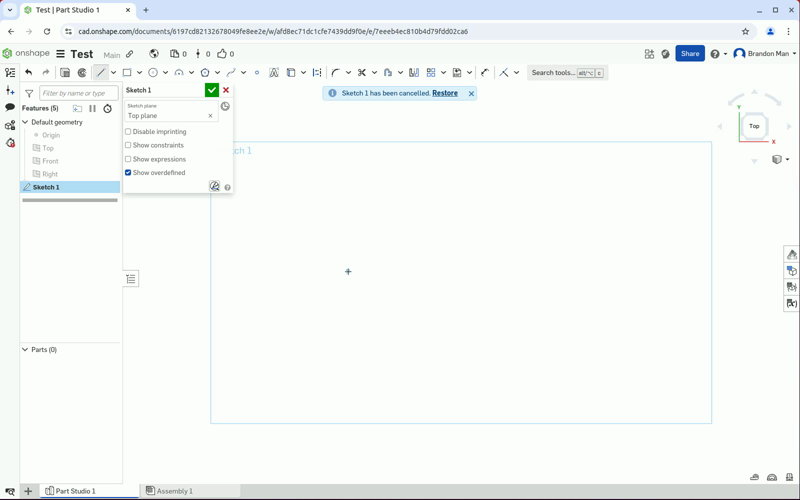
key_down(shift)
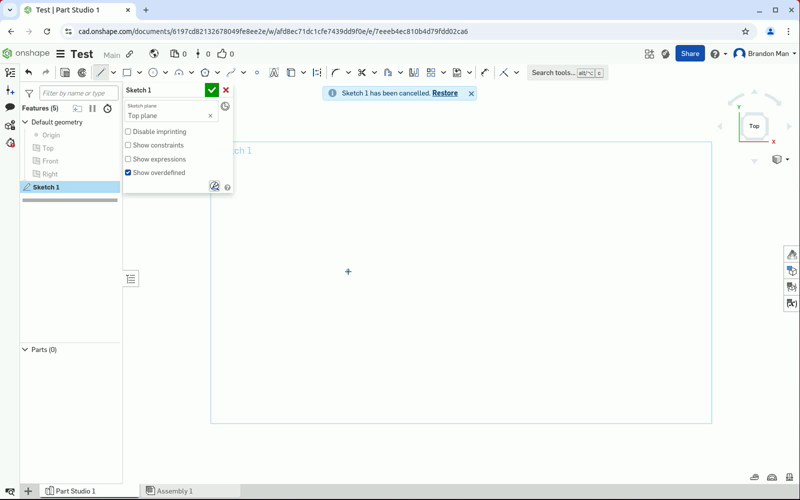
mouse_move(430, 271)
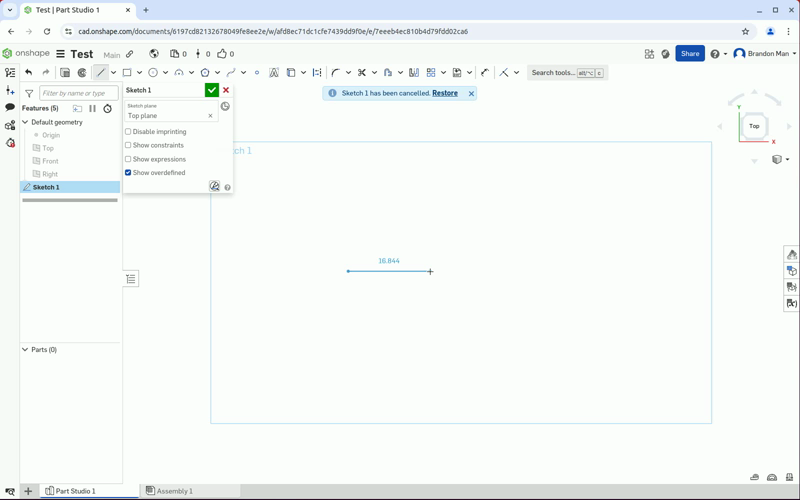
click(430, 271)
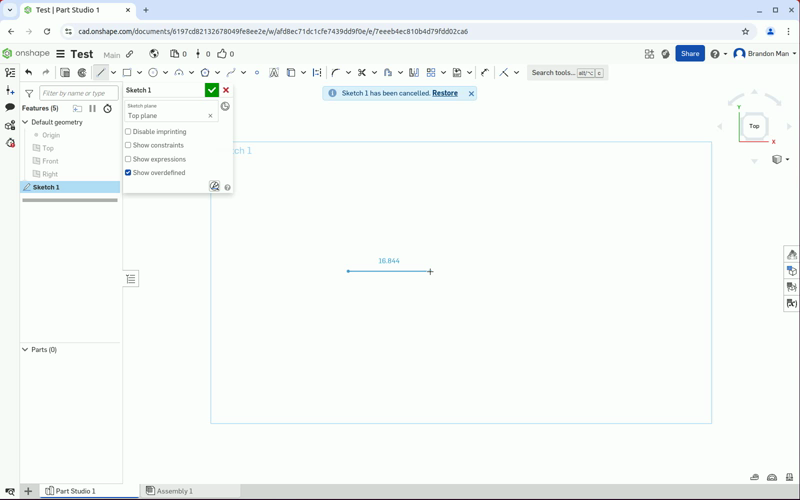
key_up(shift)
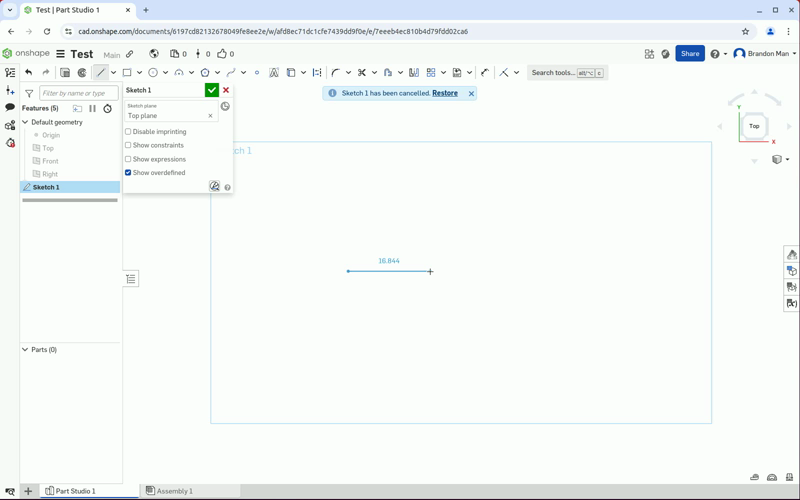
key_down(shift)
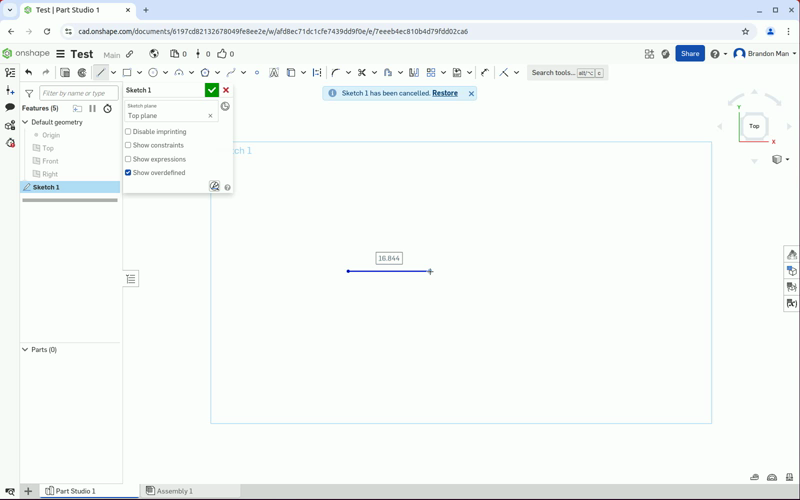
mouse_move(430, 189)
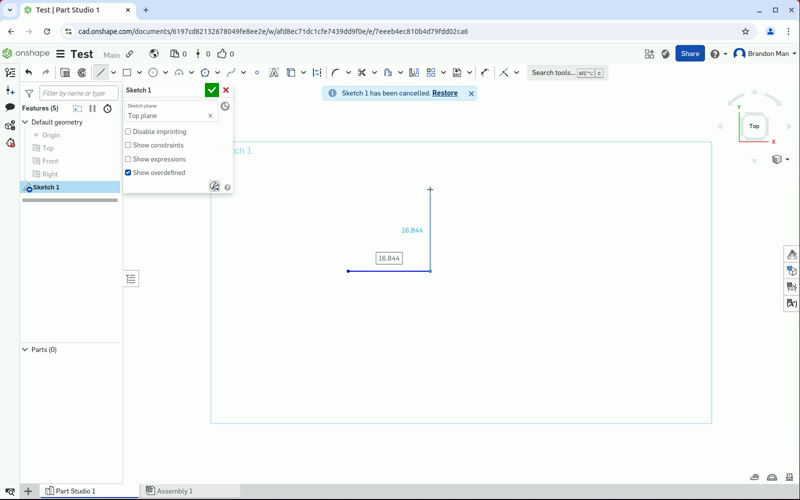
click(430, 189)
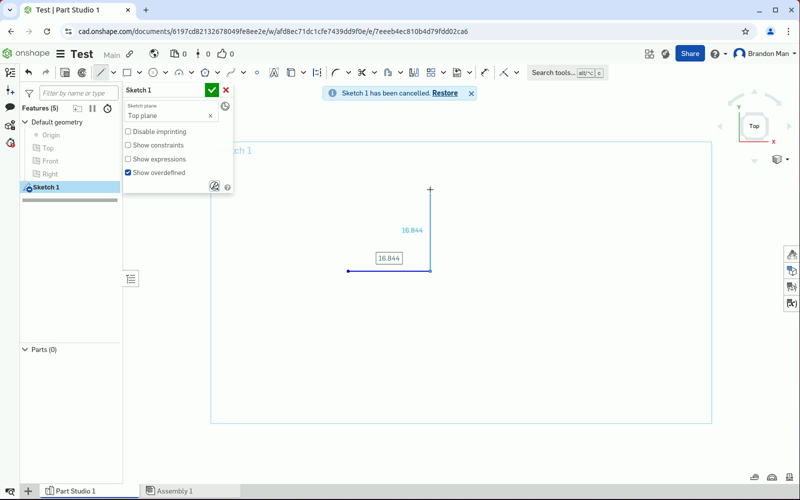
key_up(shift)
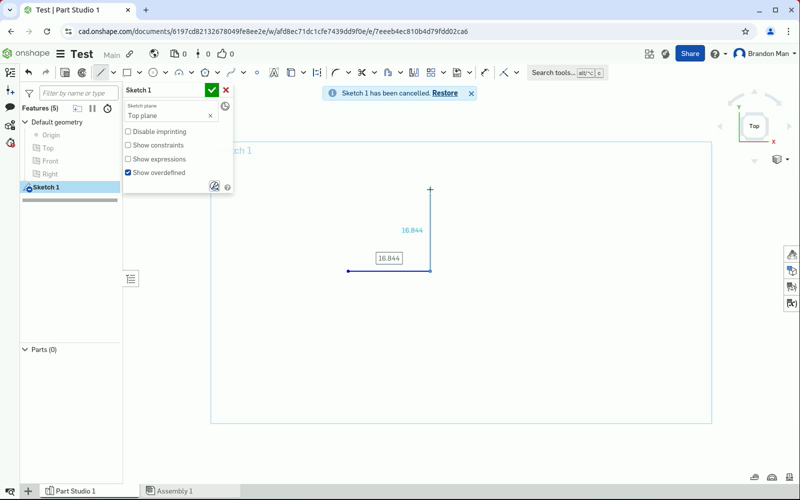
key_down(shift)
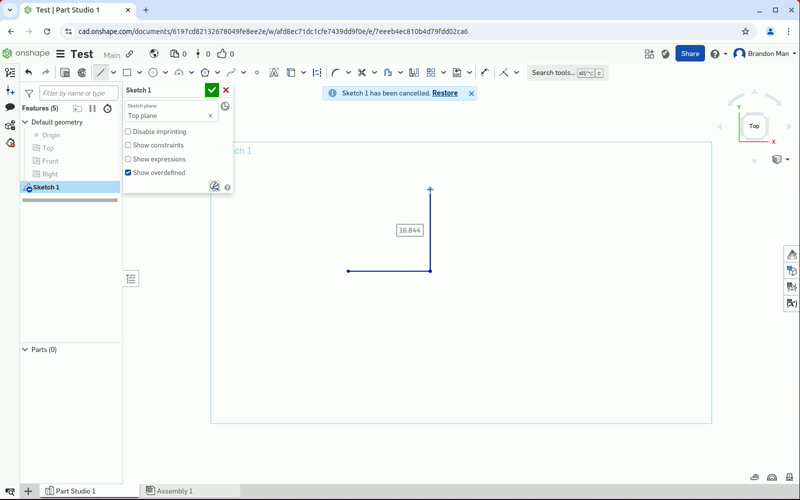
mouse_move(348, 189)
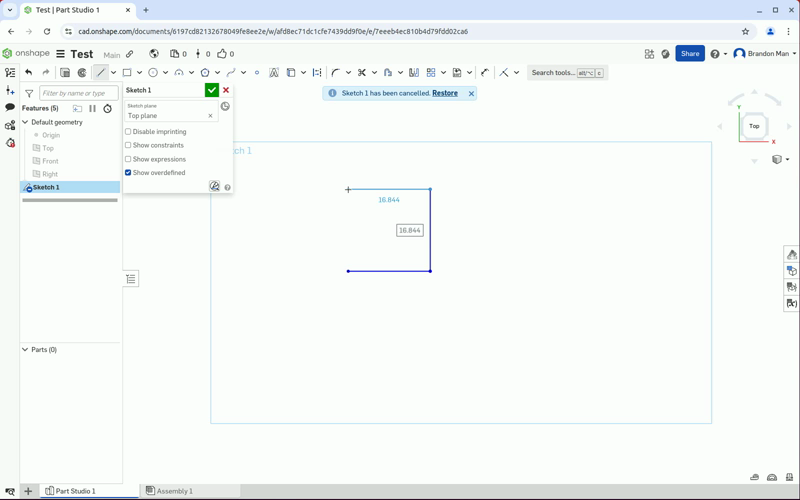
click(348, 189)
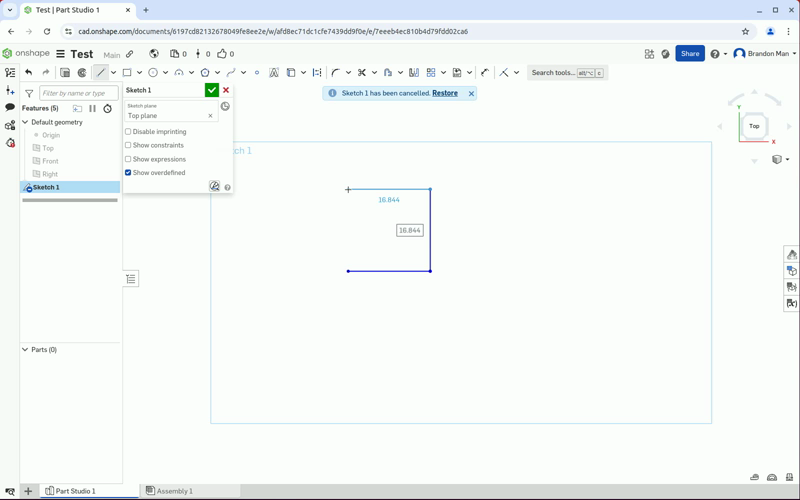
key_up(shift)
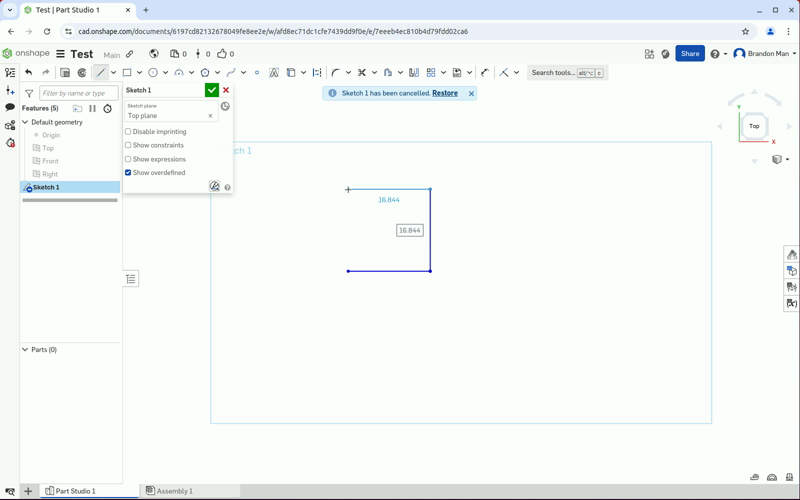
key_down(shift)
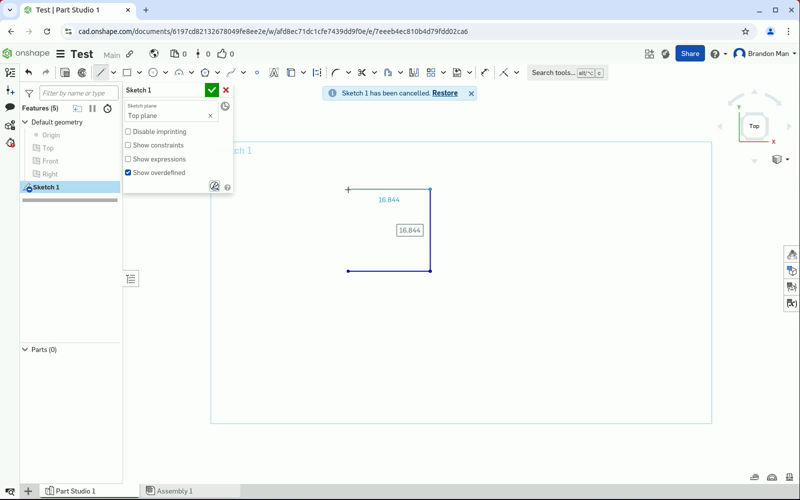
mouse_move(348, 271)
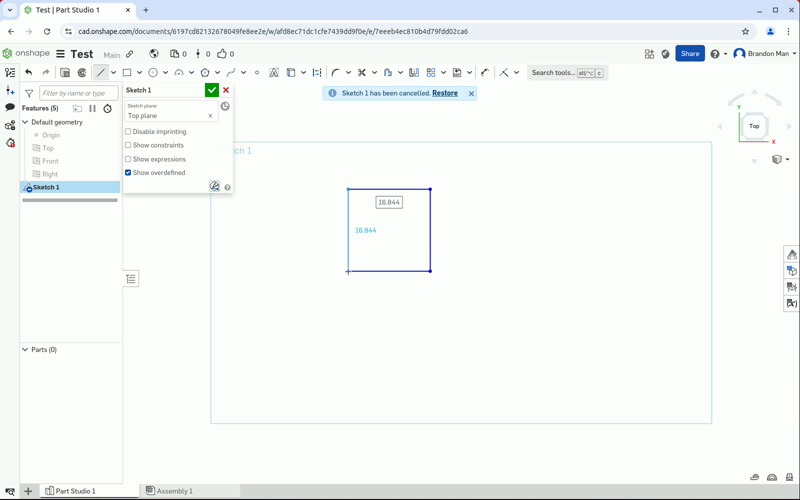
key_up(shift)
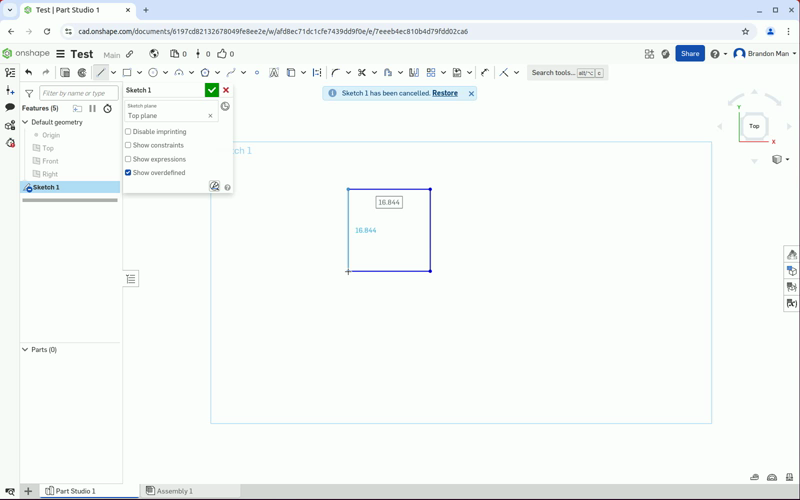
click(348, 271)
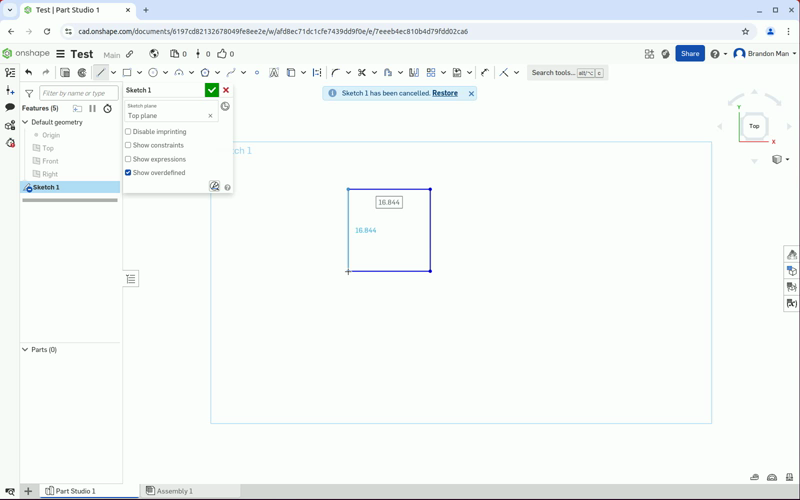
key(esc)
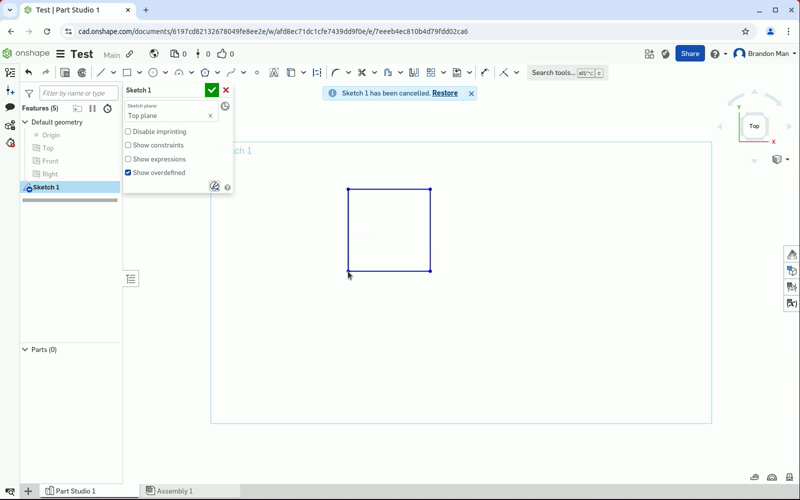
mouse_move(411, 239)
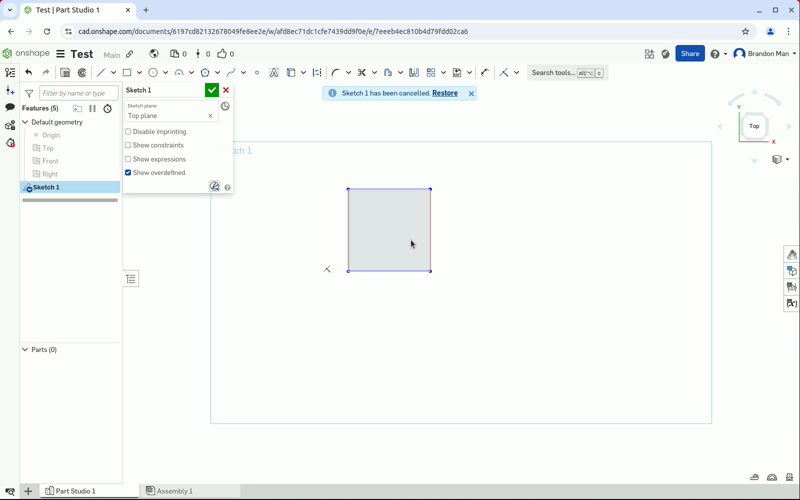
click(411, 239)
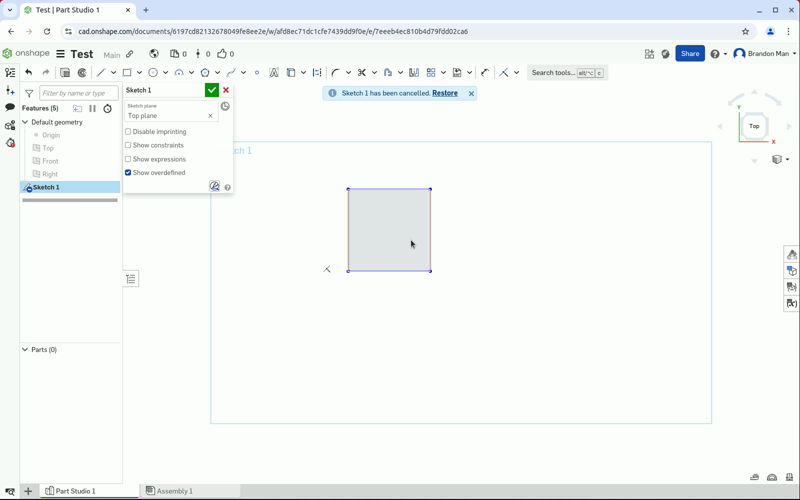
mouse_move(73, 352)
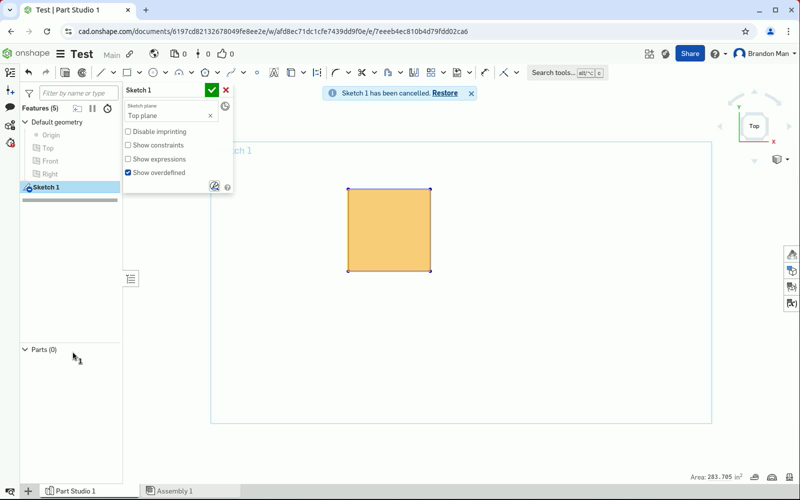
key(shift+y)
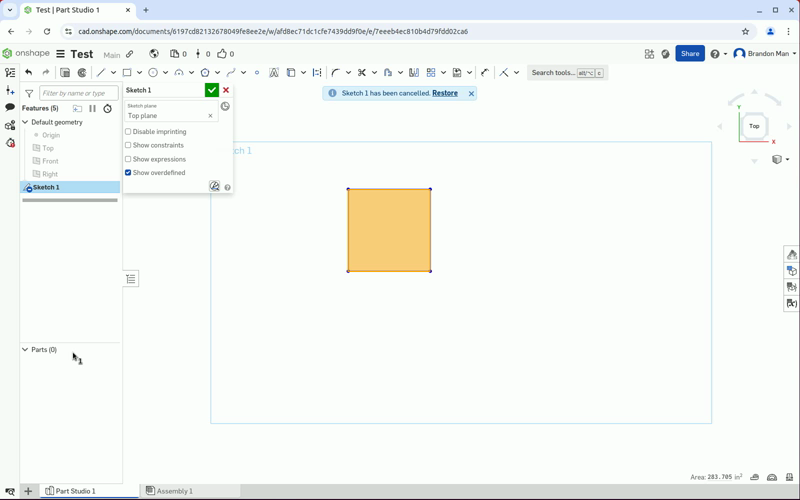
key(shift+e)
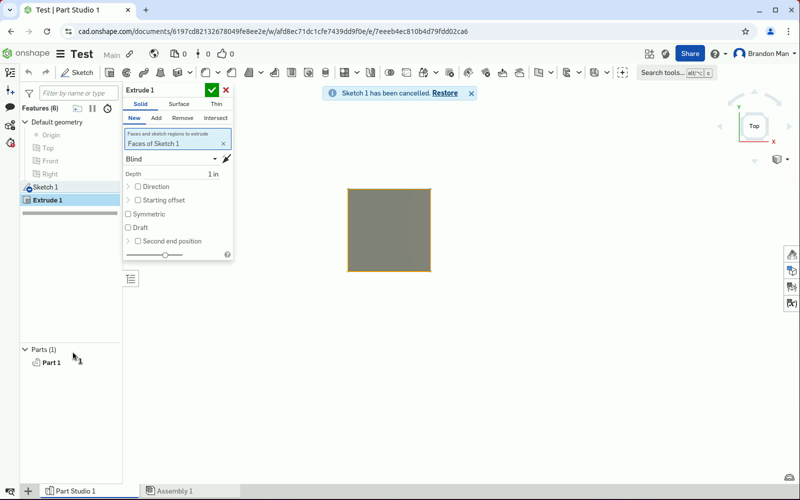
mouse_move(143, 106)
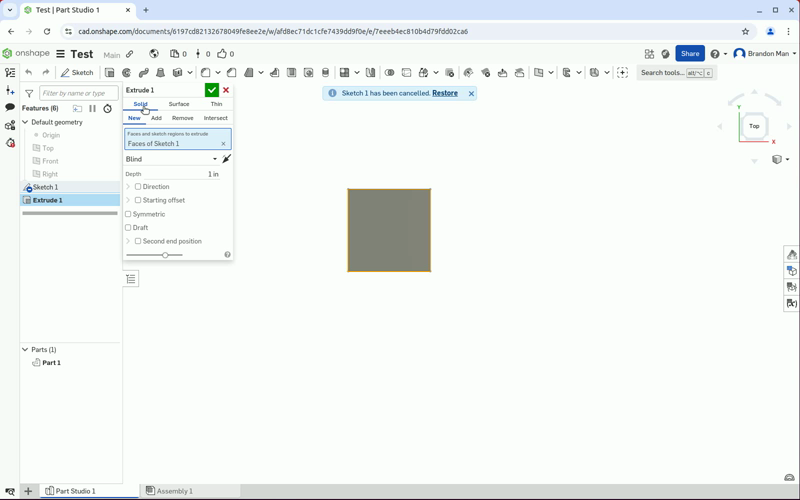
click(143, 106)
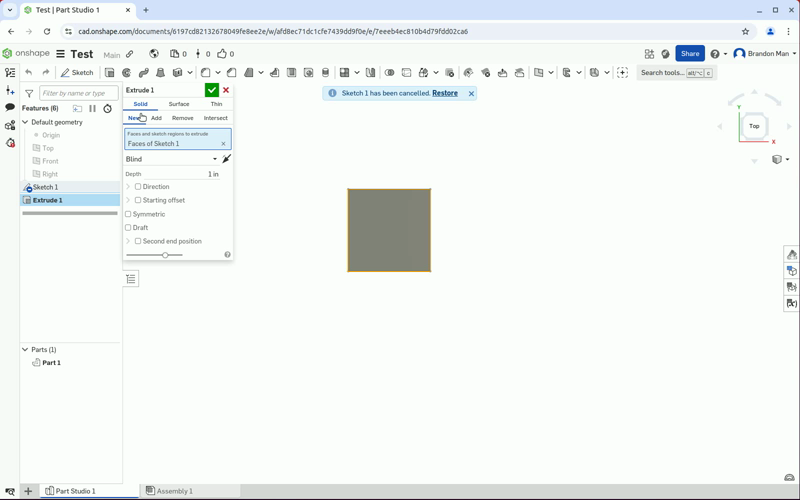
mouse_move(137, 120)
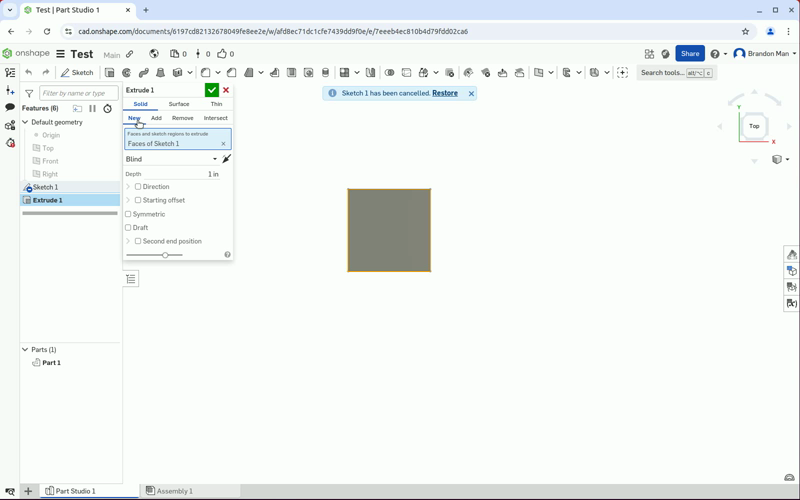
click(137, 120)
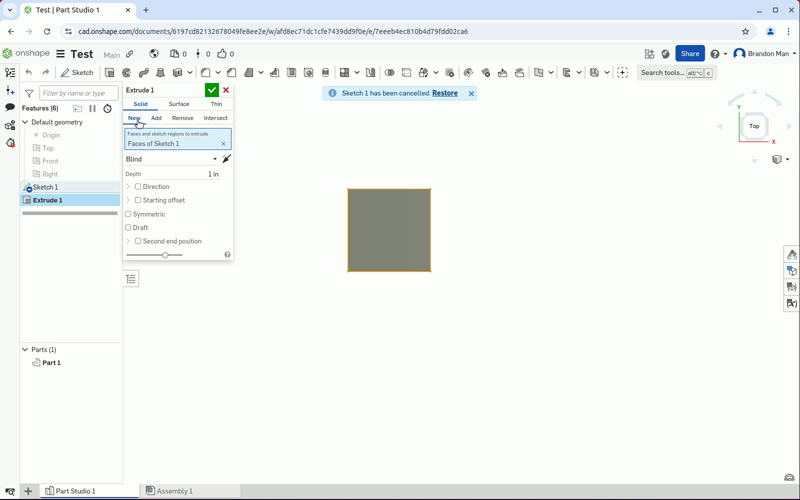
key(tab, 4)
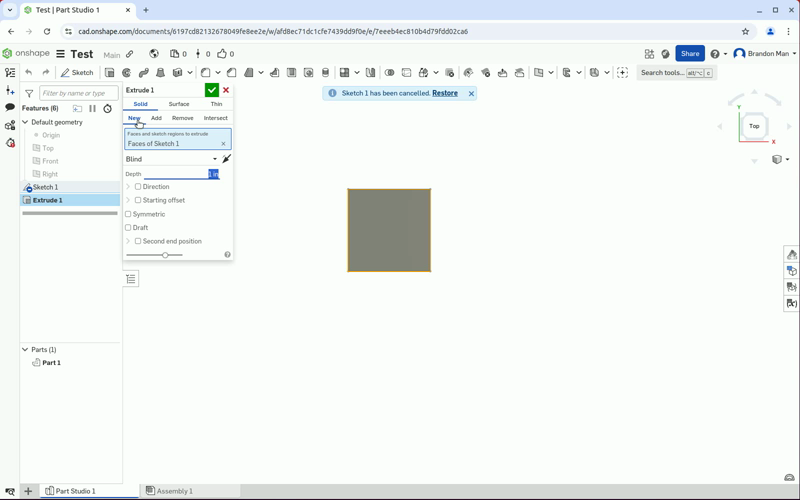
text(7.462)
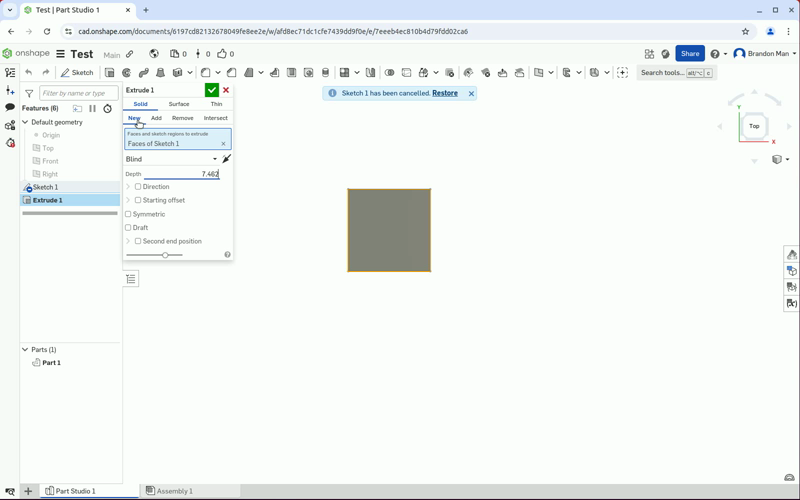
key(enter)
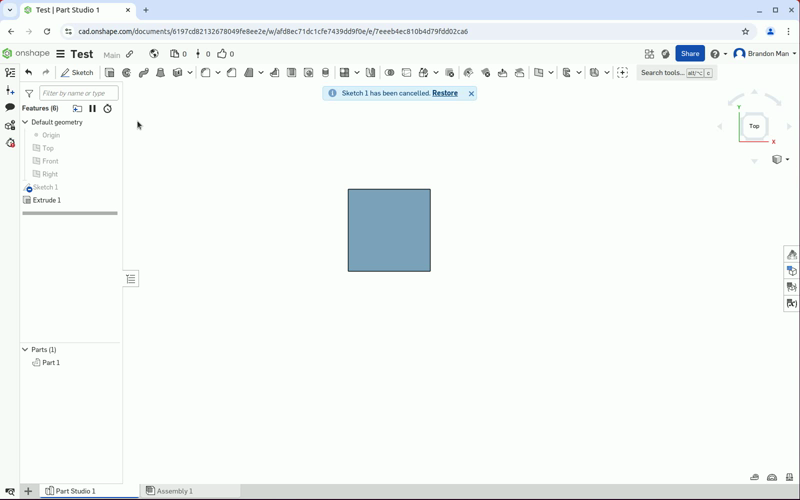
key(shift+h)
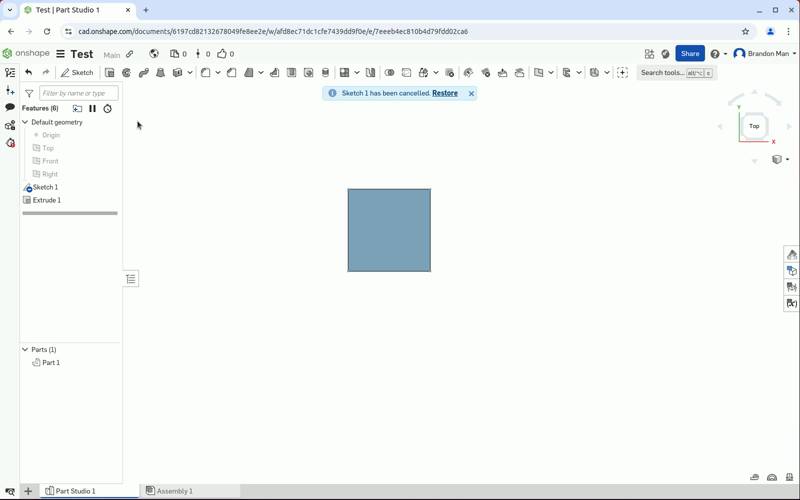
key(shift+h)
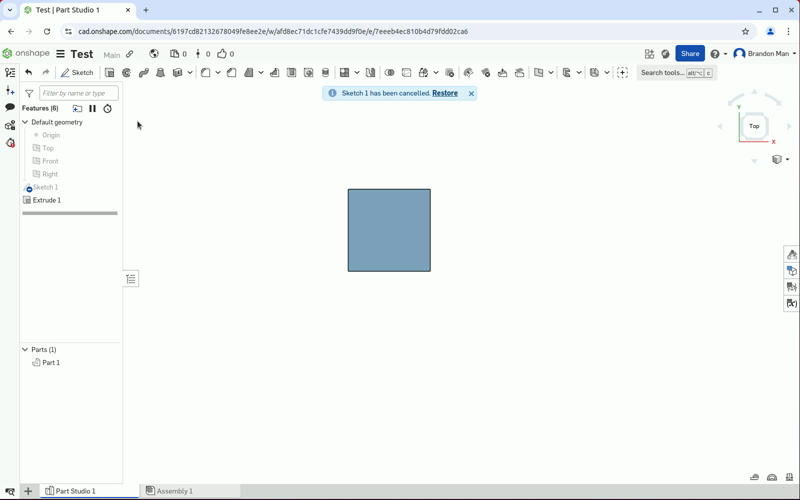
mouse_move(73, 189)
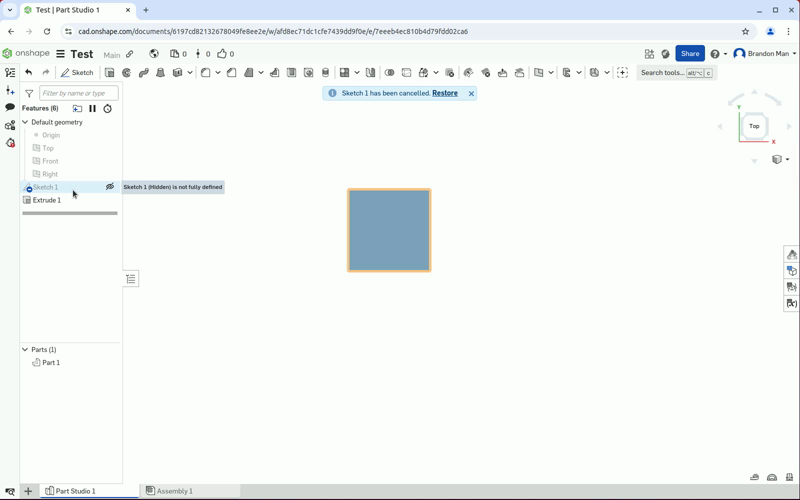
click(73, 189)
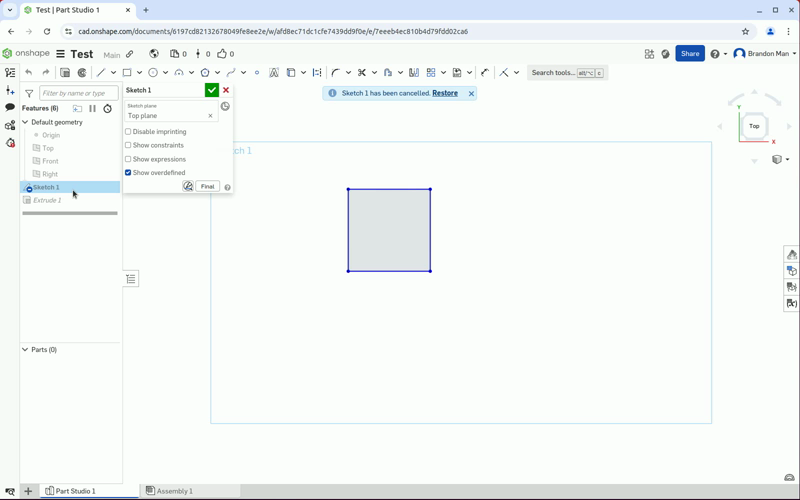
mouse_move(229, 92)
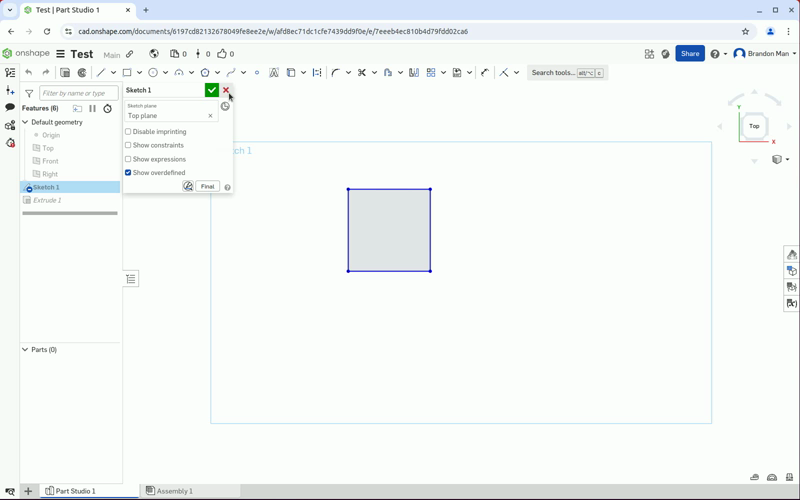
click(229, 92)
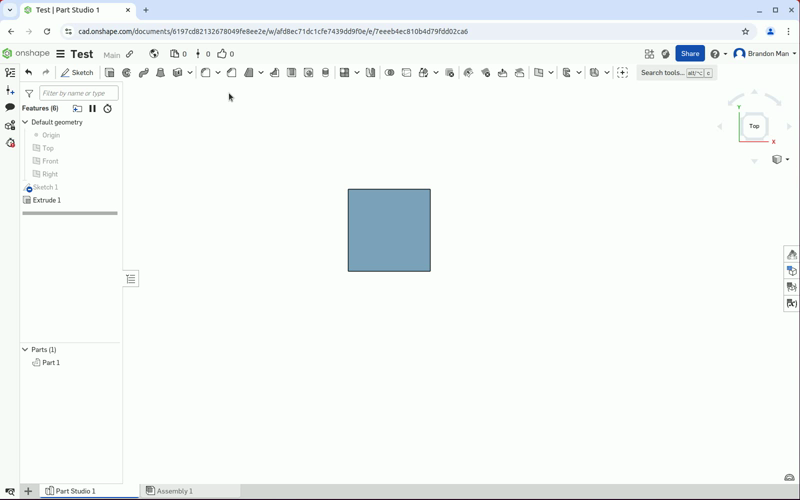
mouse_move(541, 75)
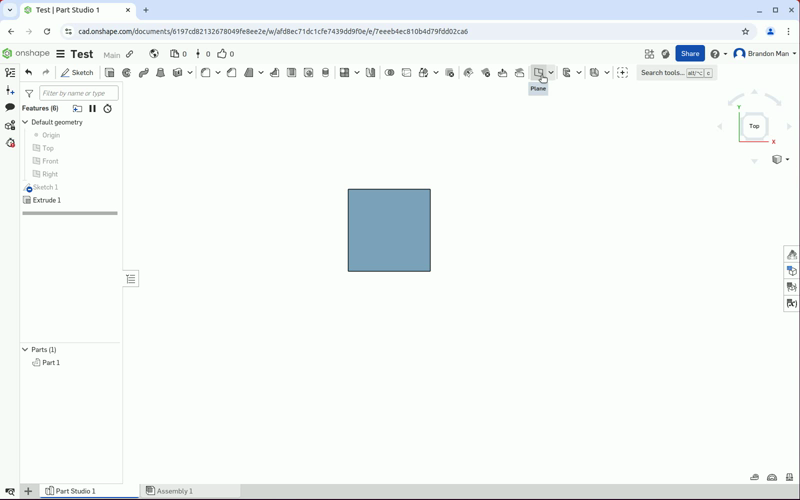
click(541, 75)
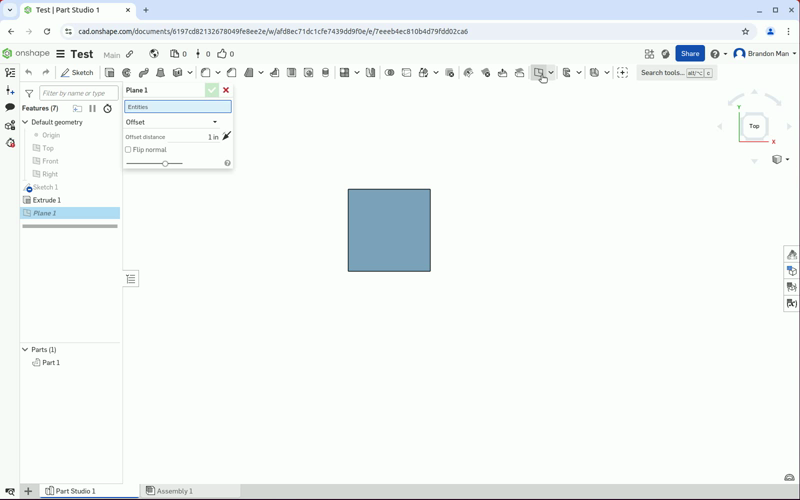
mouse_move(73, 150)
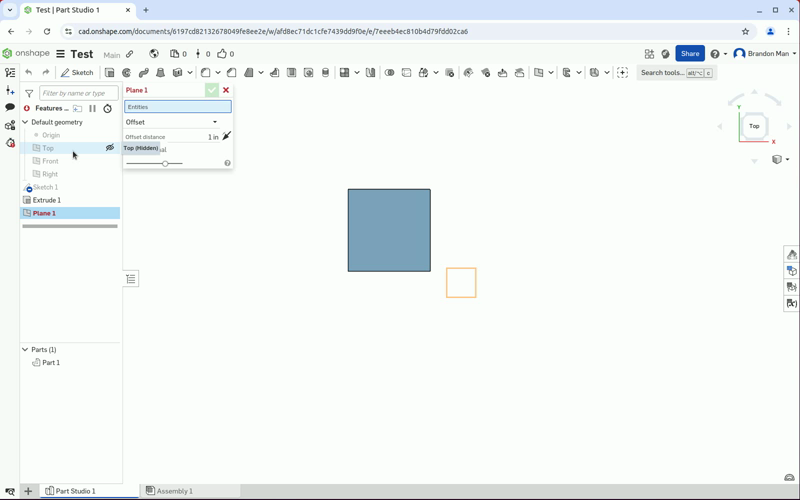
click(73, 150)
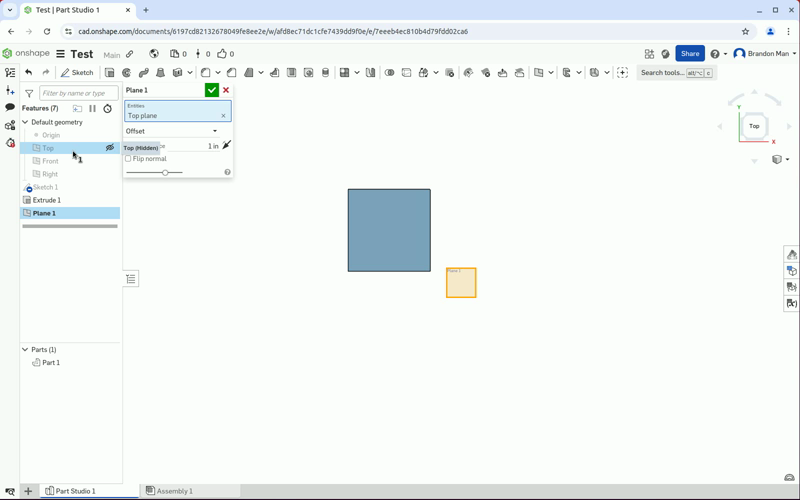
key(tab, 2)
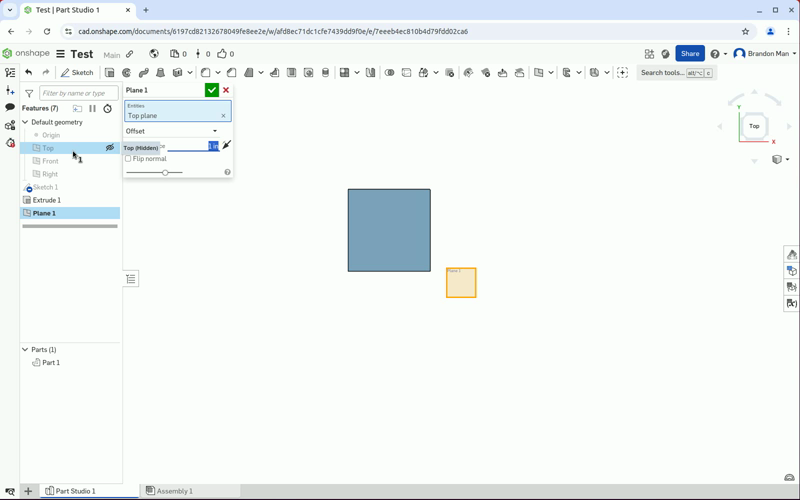
text(7.456)
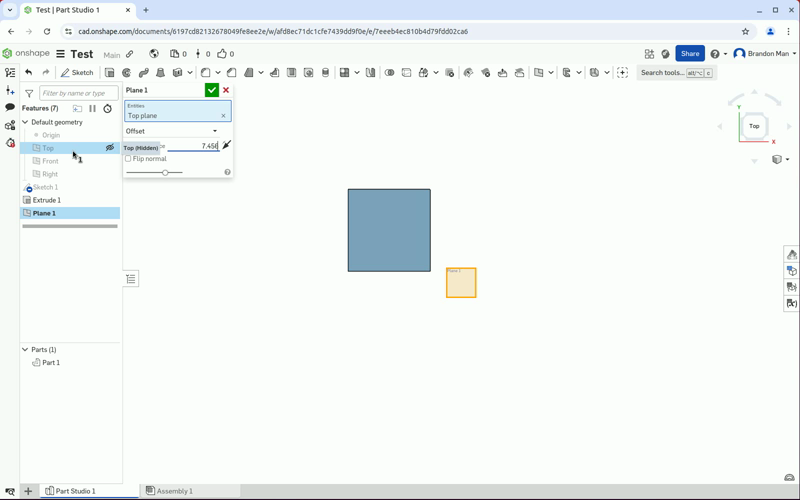
key(enter, 2)
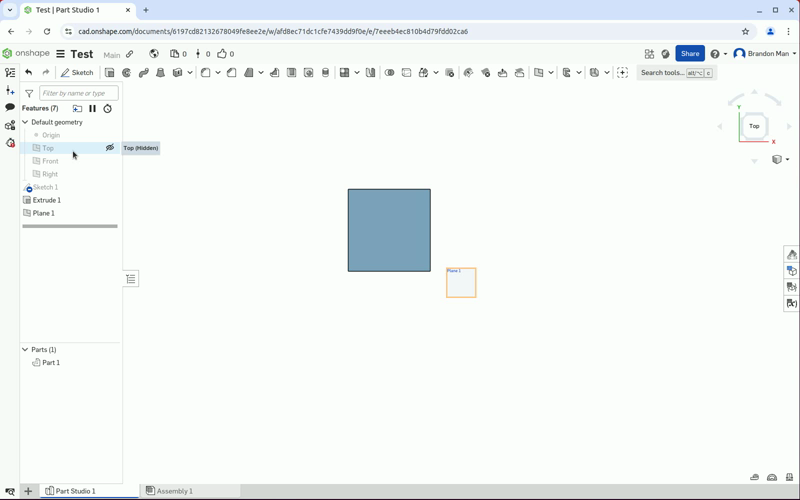
key(shift+s)
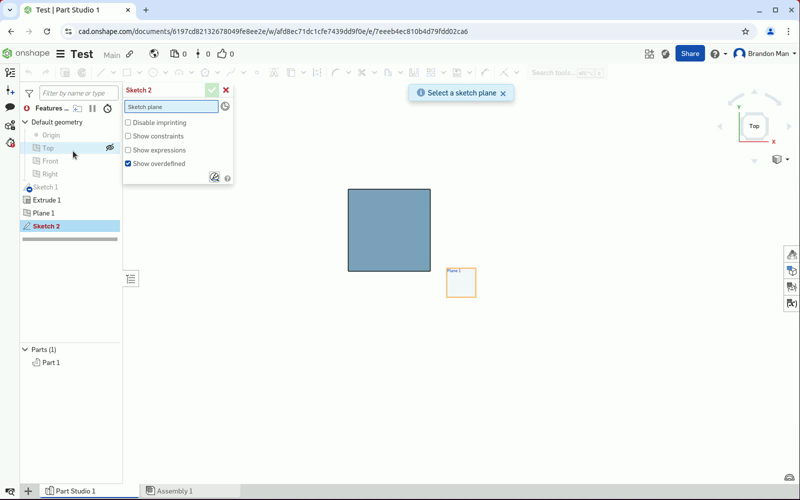
mouse_move(73, 215)
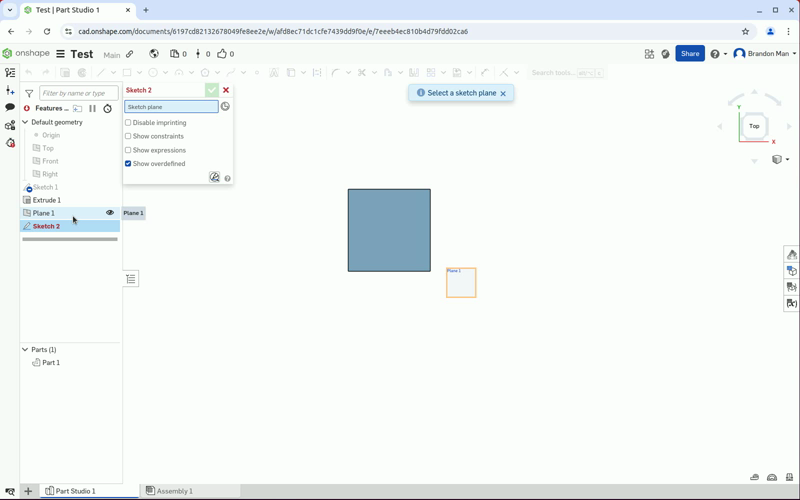
click(73, 215)
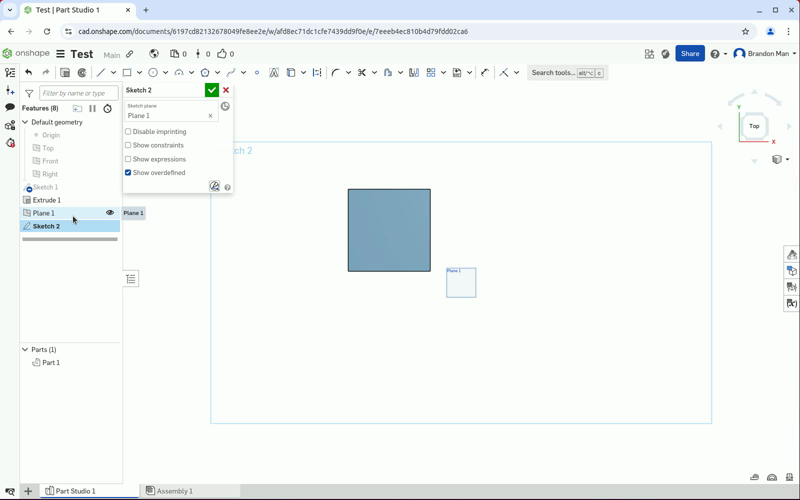
mouse_move(73, 352)
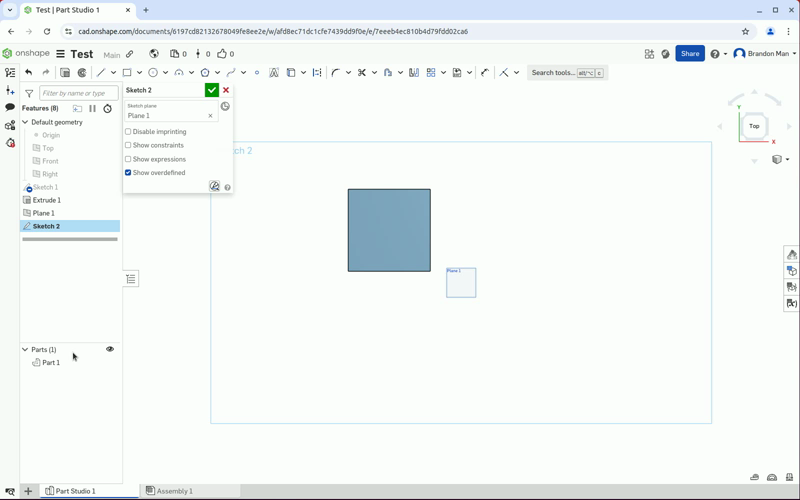
key(y)
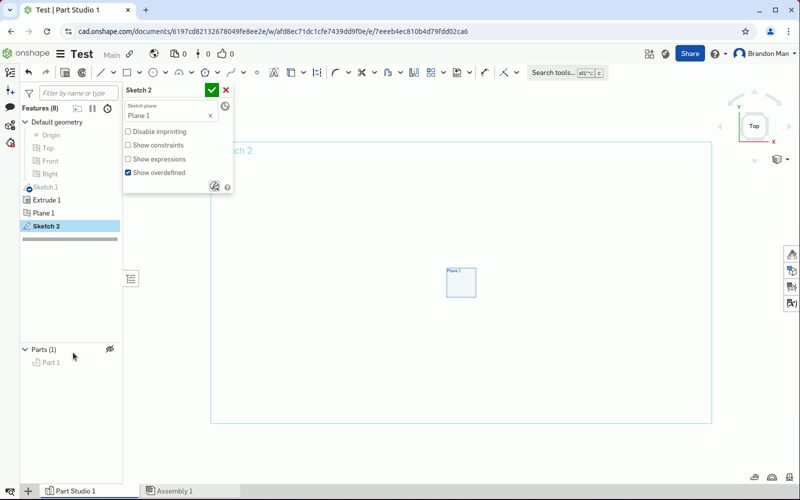
key(l)
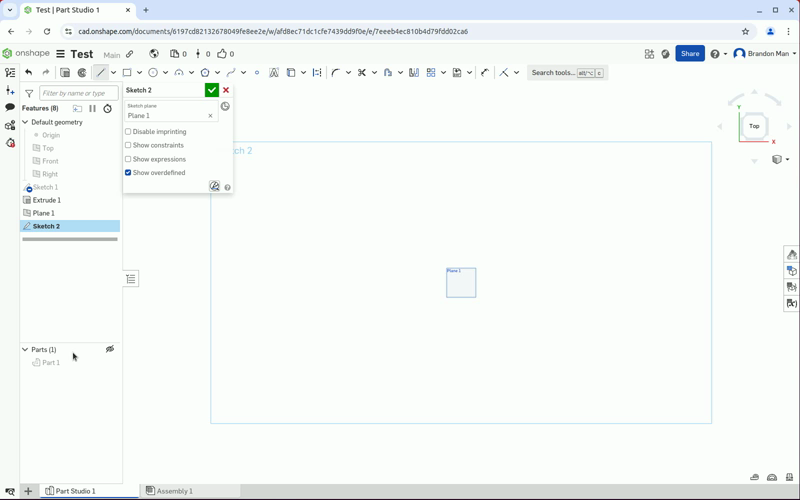
key_down(shift)
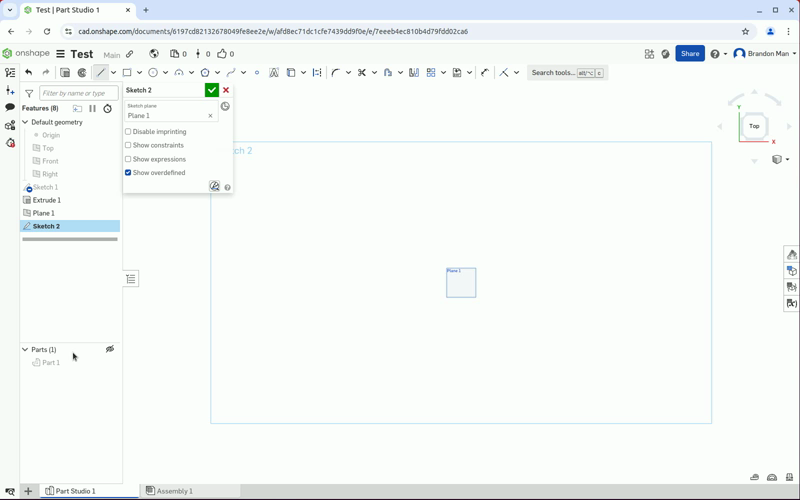
mouse_move(350, 268)
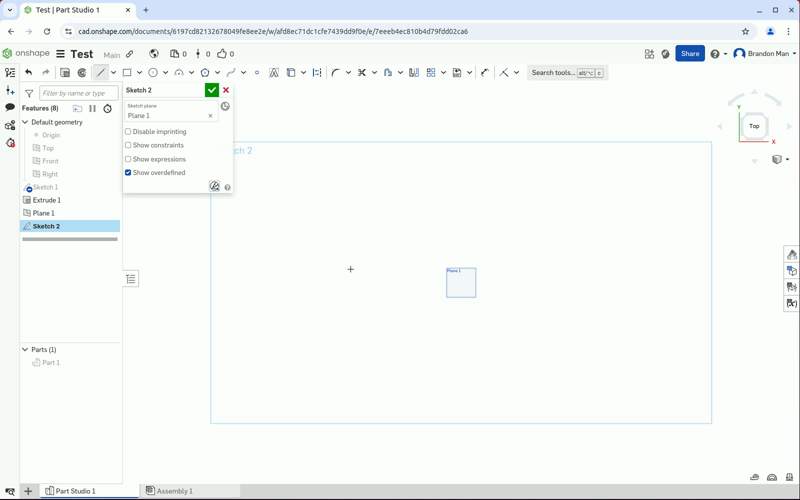
click(350, 268)
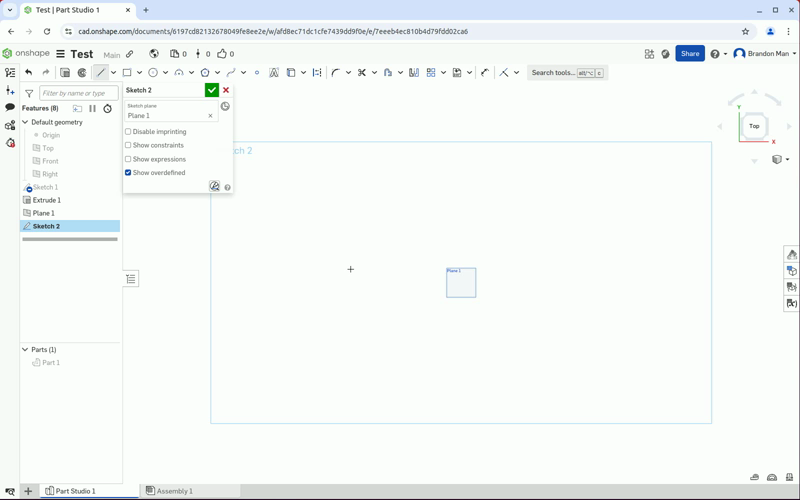
key_up(shift)
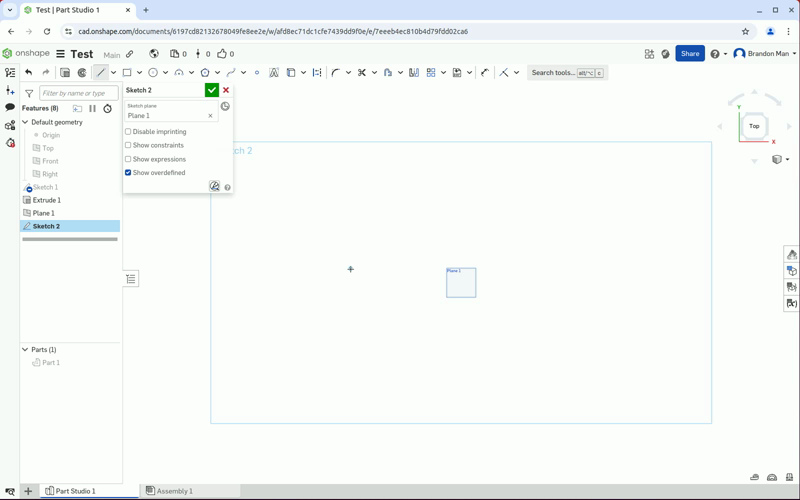
key_down(shift)
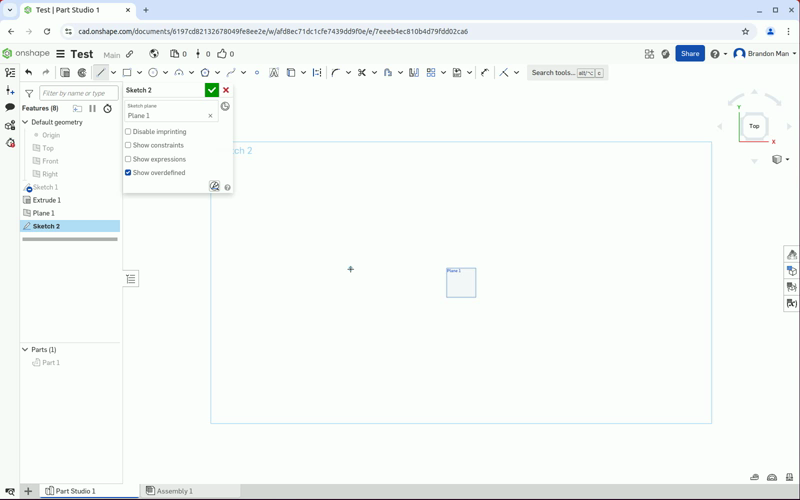
mouse_move(429, 268)
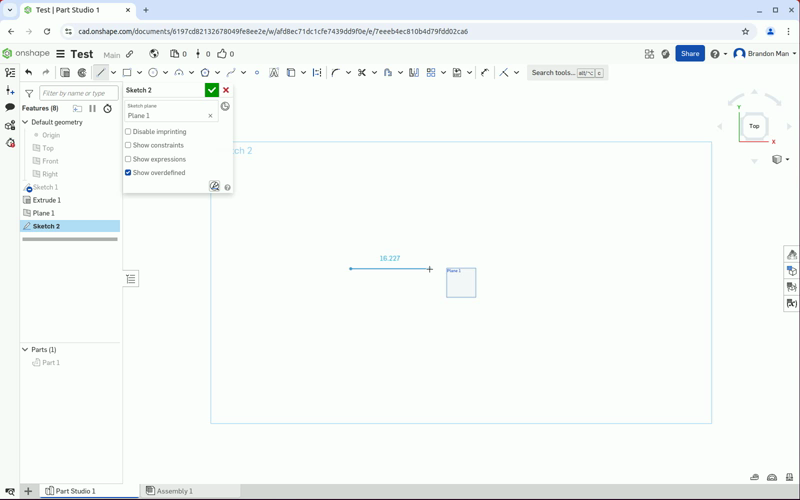
click(429, 268)
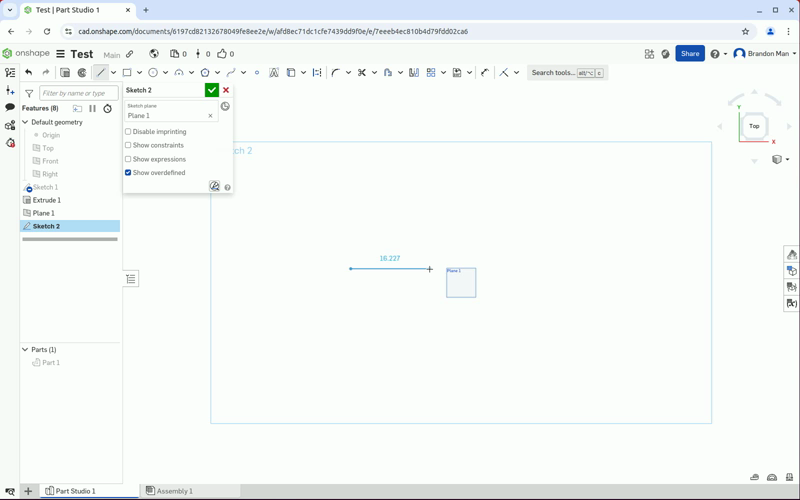
key_up(shift)
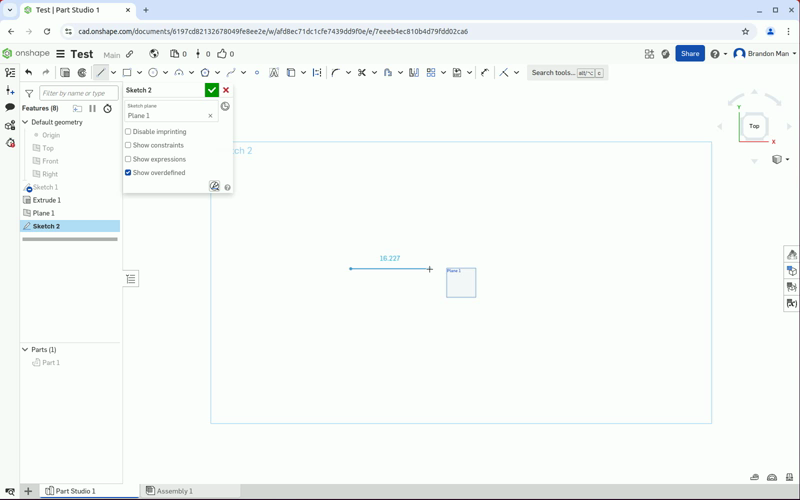
key_down(shift)
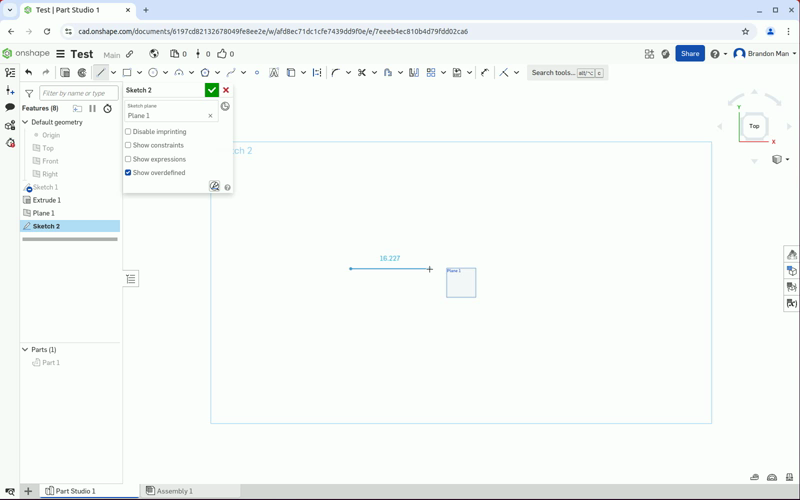
mouse_move(429, 189)
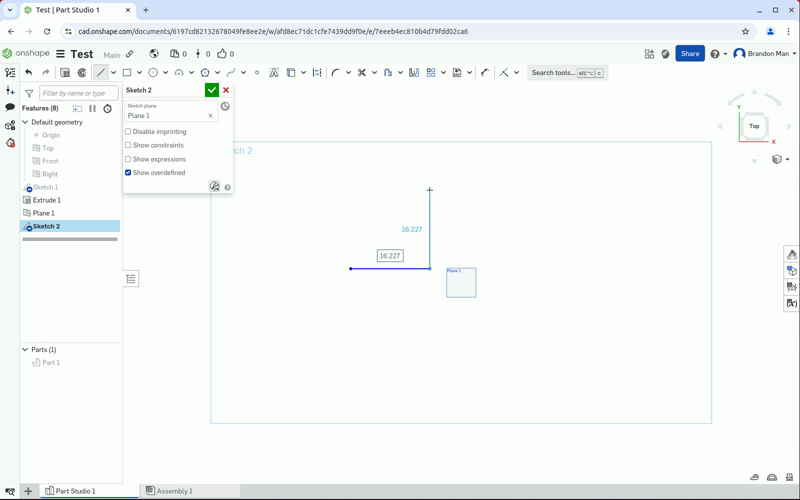
click(429, 189)
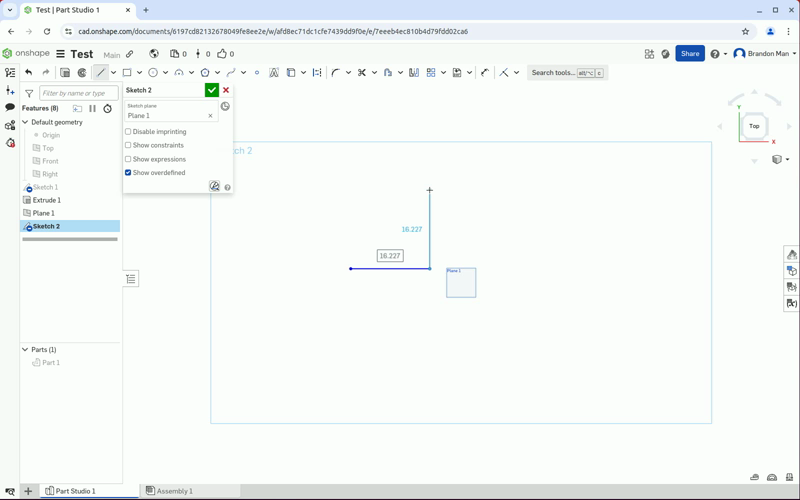
key_up(shift)
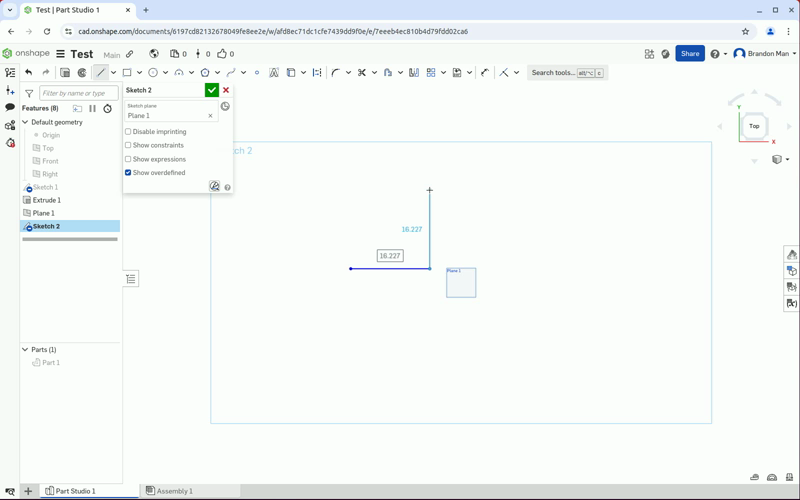
key_down(shift)
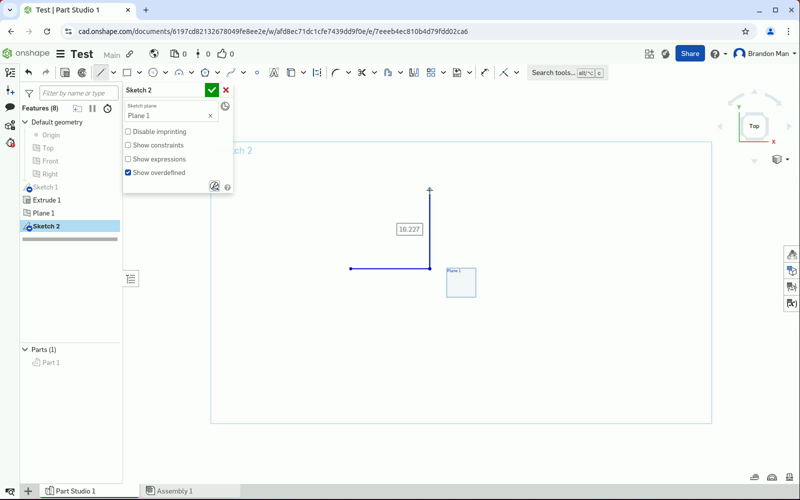
mouse_move(350, 189)
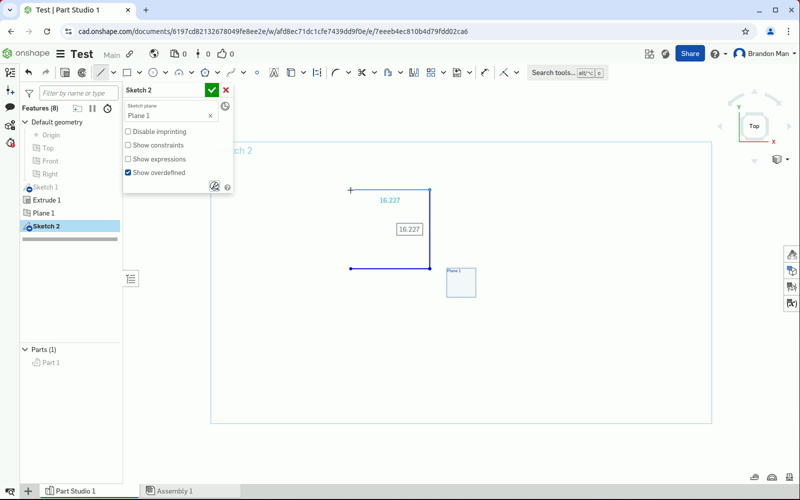
click(350, 189)
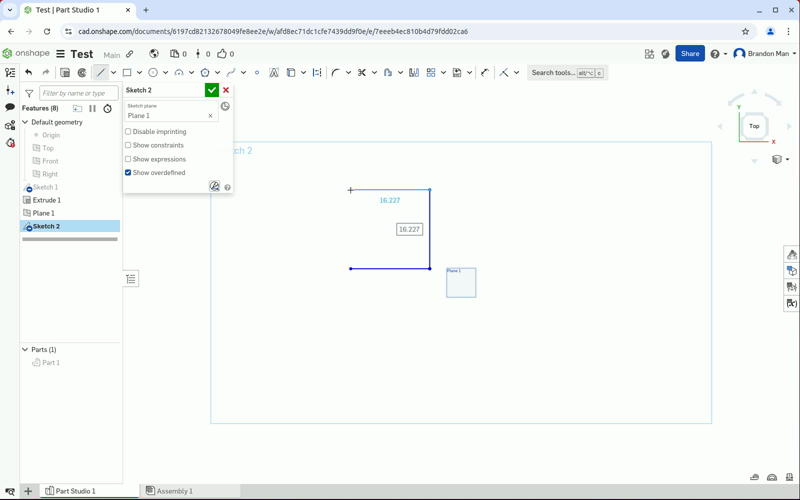
key_up(shift)
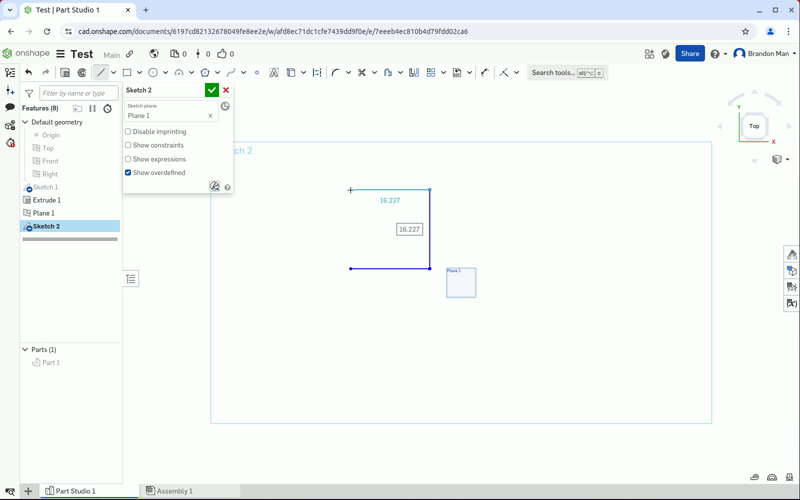
key_down(shift)
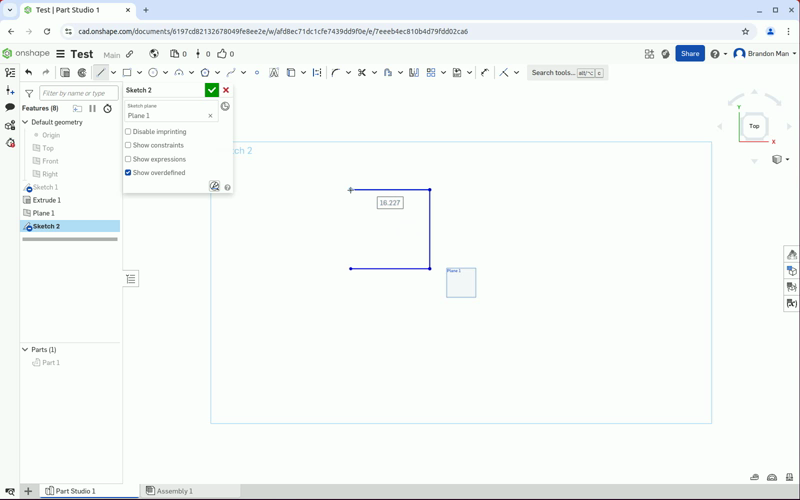
mouse_move(350, 268)
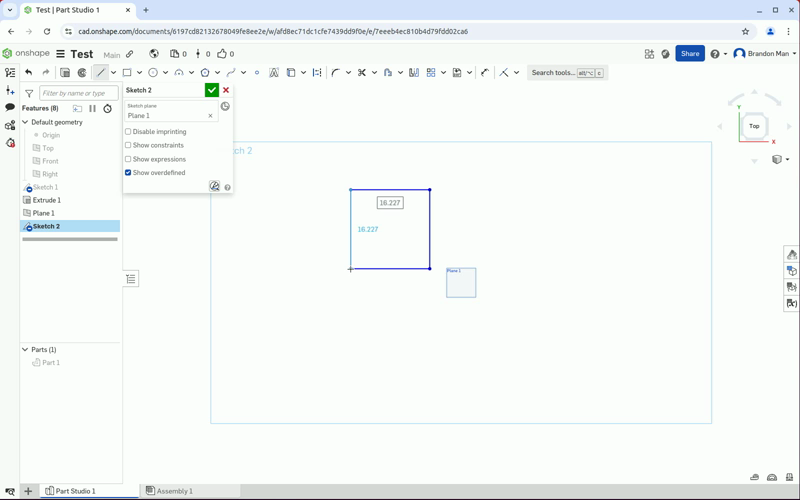
key_up(shift)
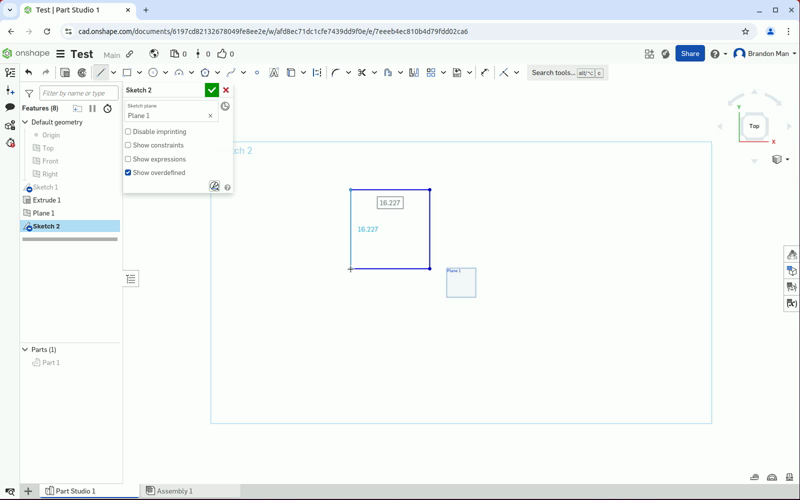
click(350, 268)
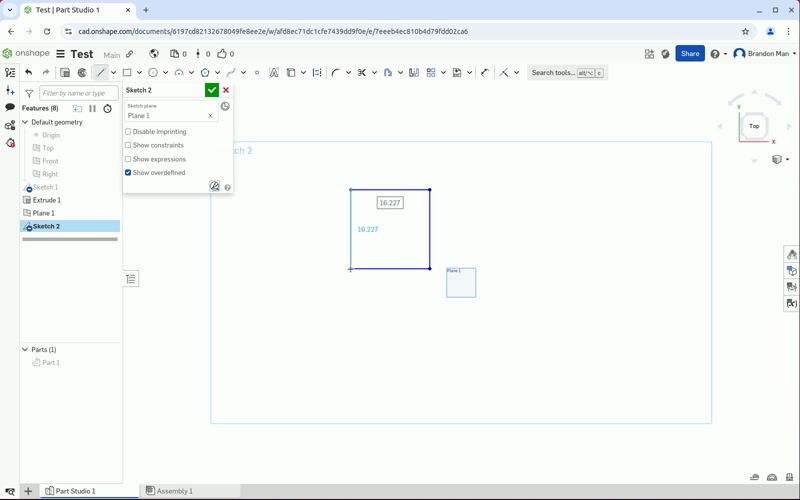
key(esc)
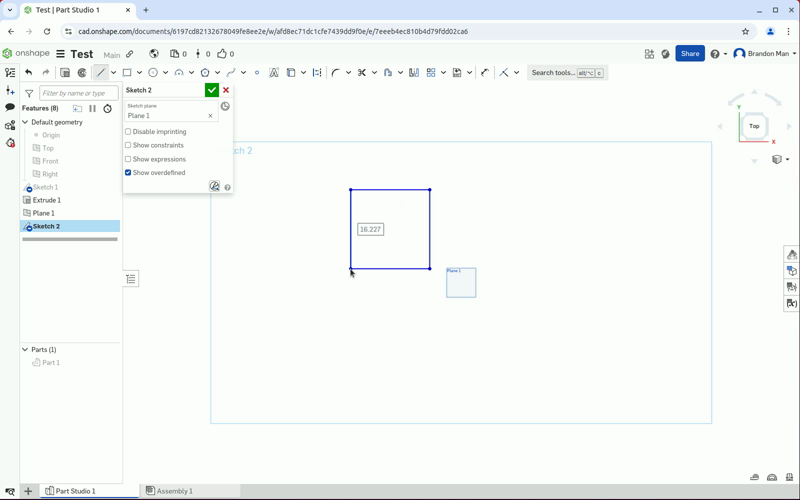
mouse_move(417, 260)
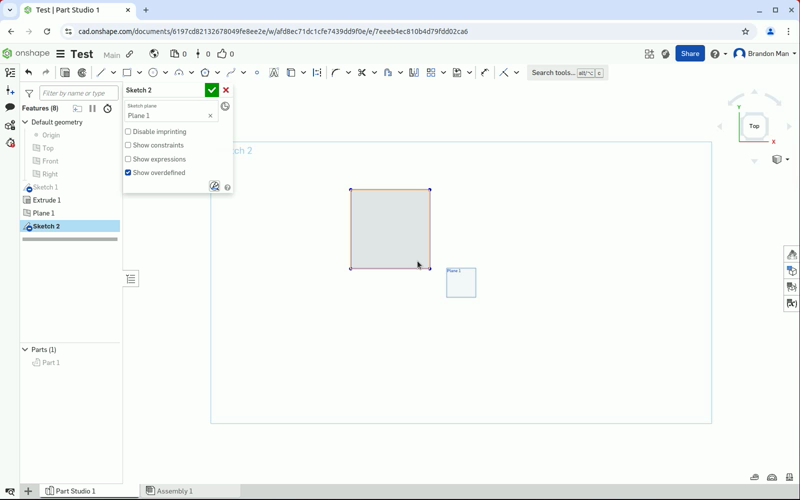
click(417, 260)
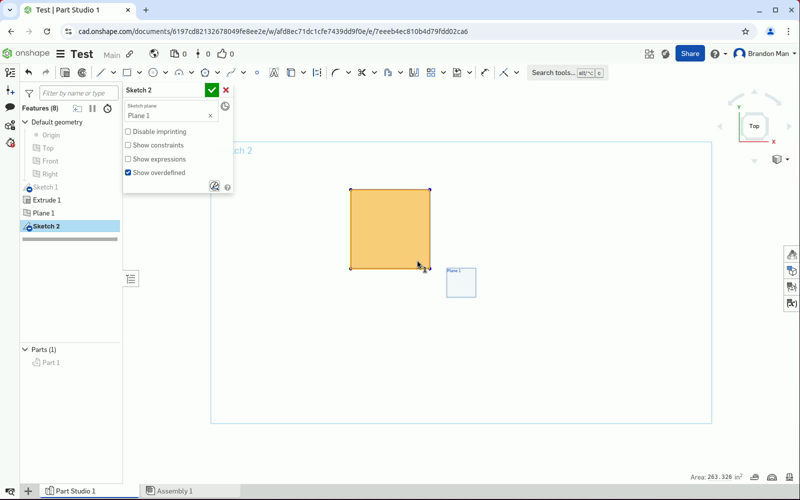
mouse_move(73, 352)
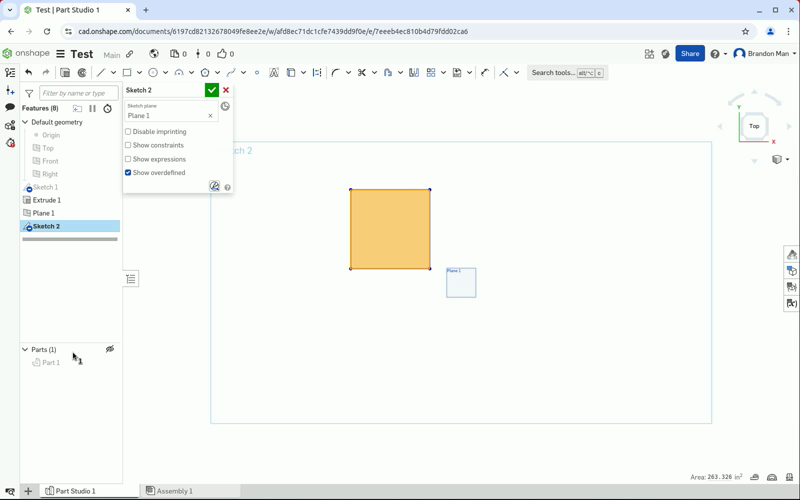
key(shift+y)
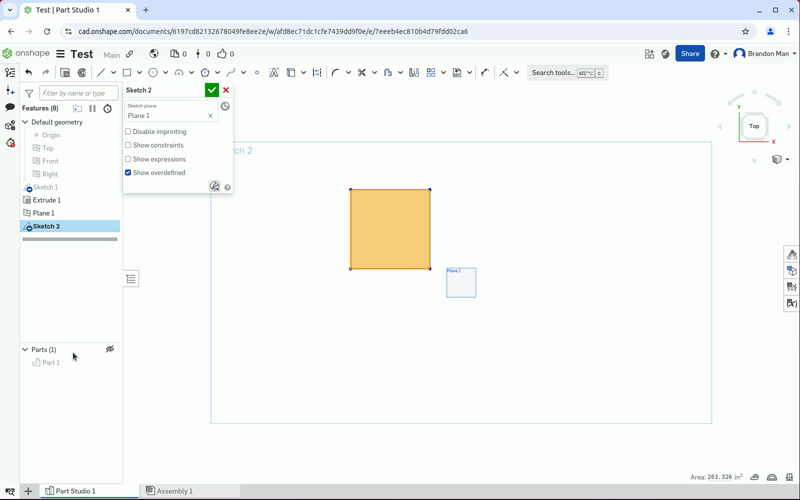
key(shift+e)
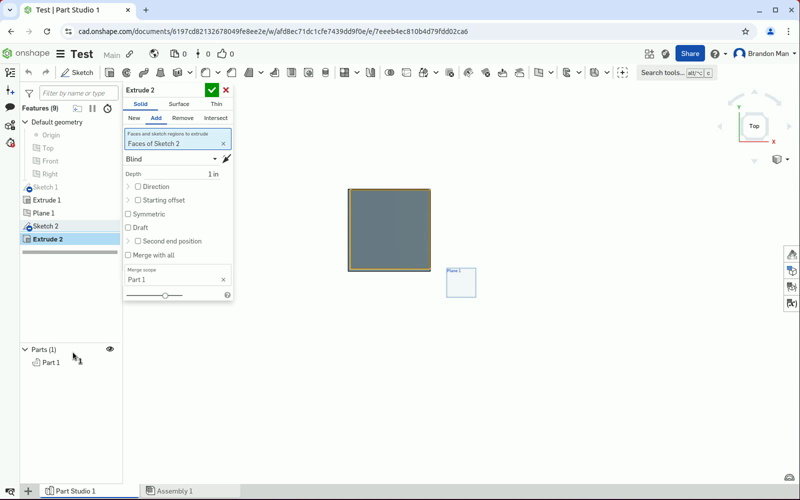
mouse_move(143, 106)
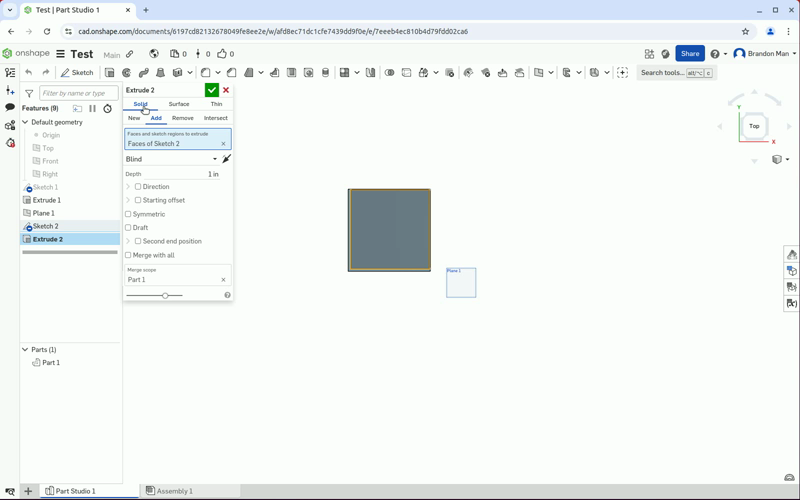
click(143, 106)
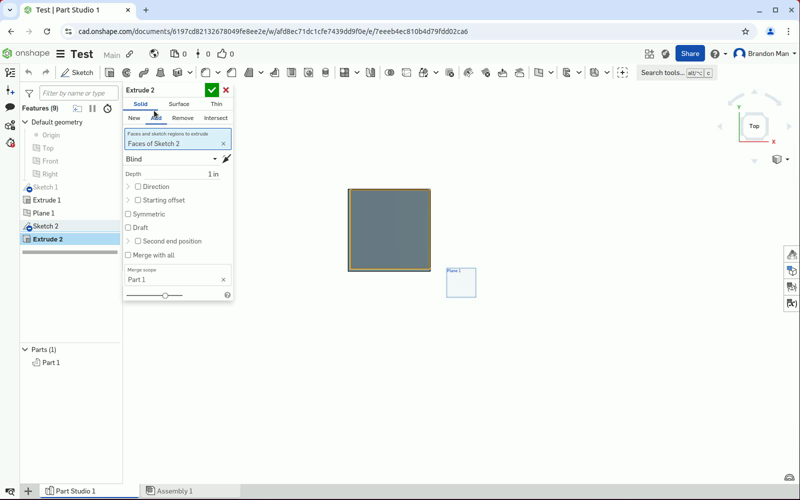
mouse_move(186, 120)
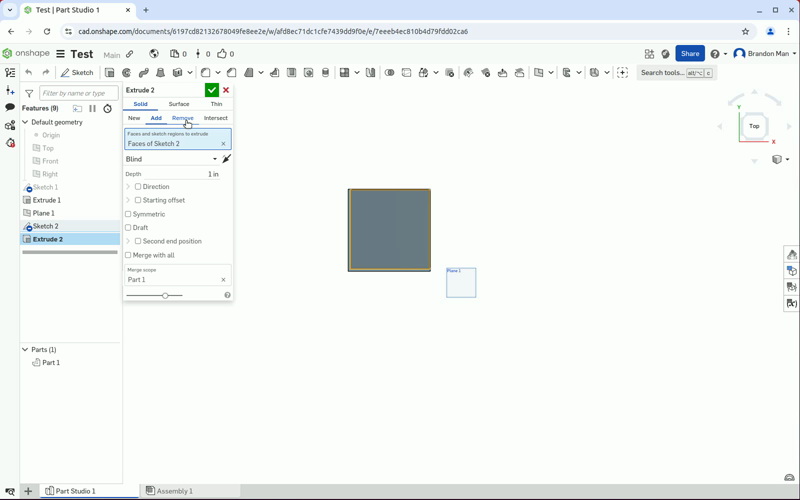
click(186, 120)
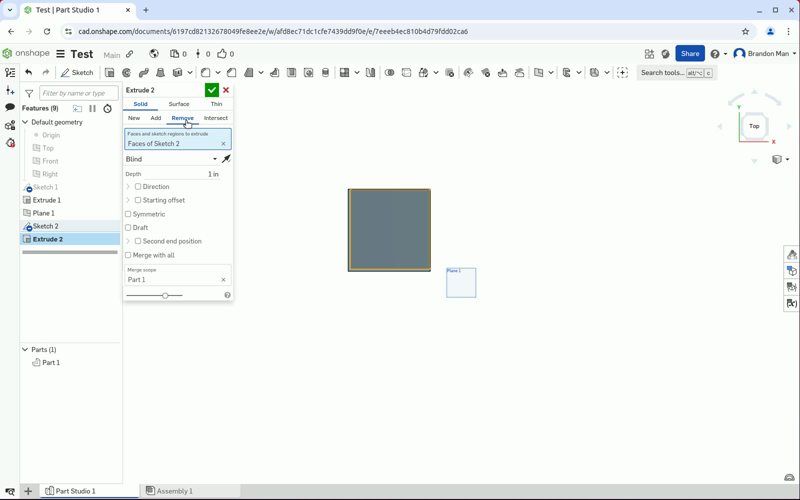
key(tab, 4)
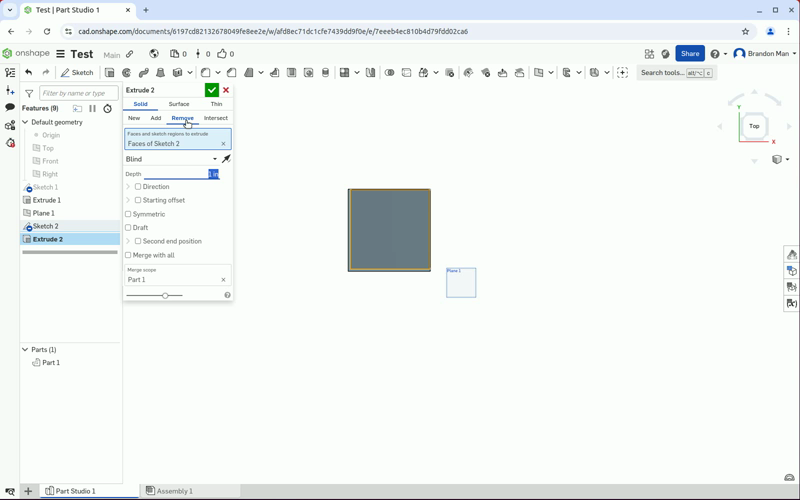
text(7.221)
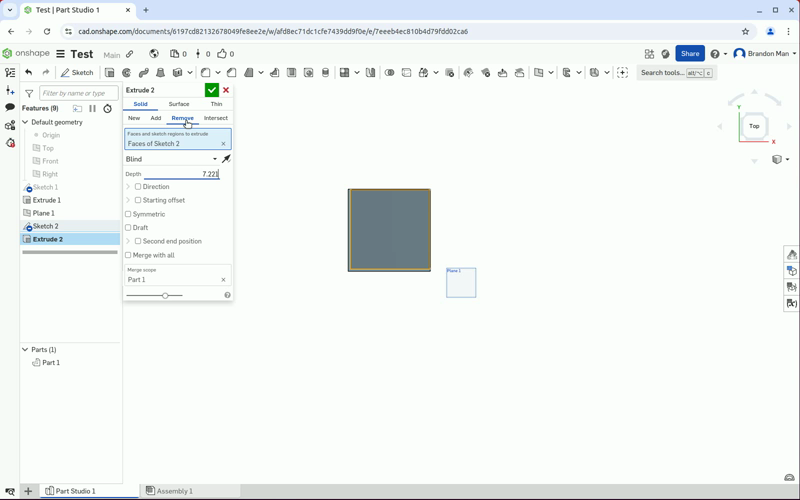
key(tab, 6)
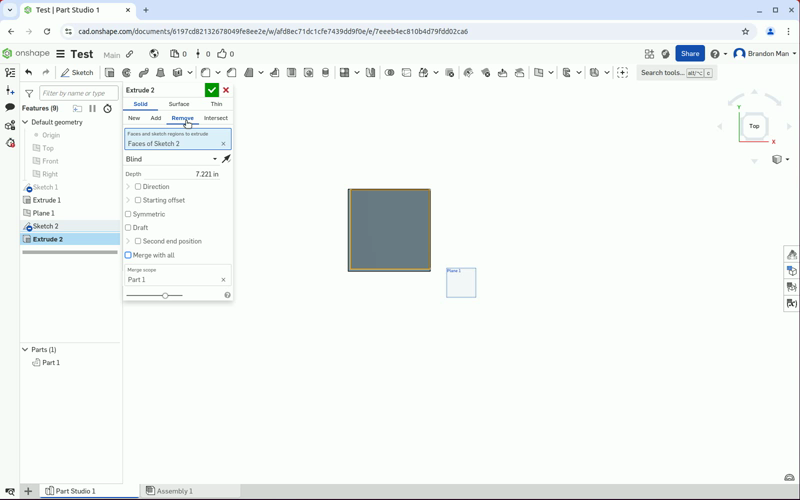
key(space)
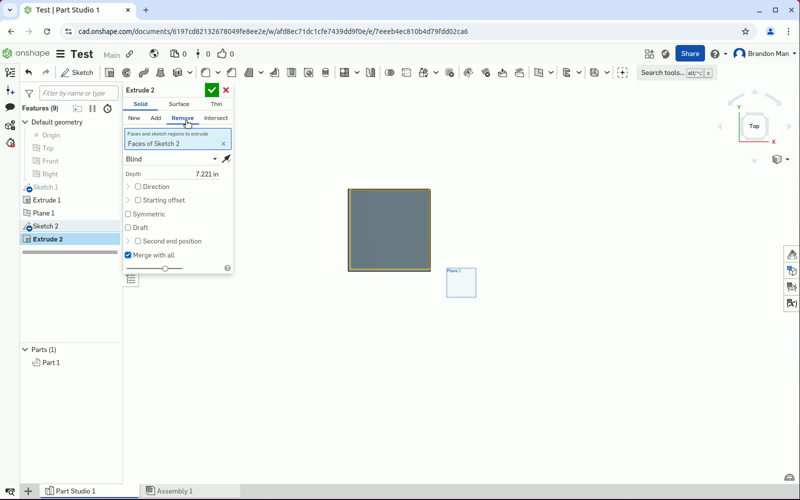
key(enter)
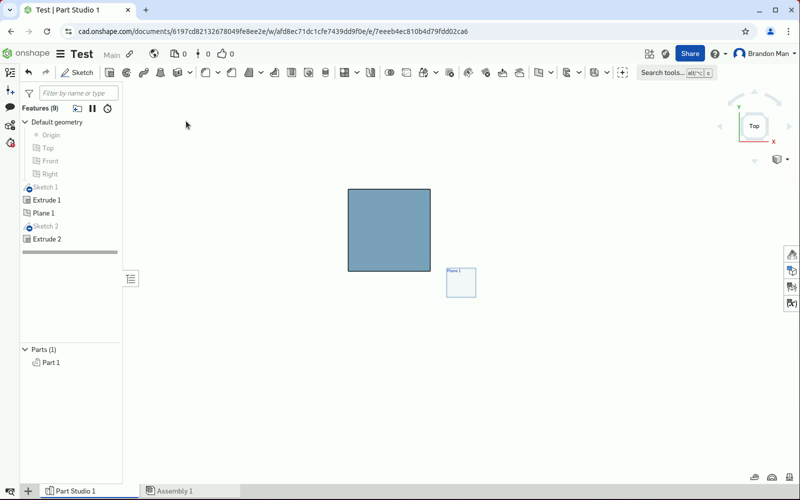
key(shift+h)
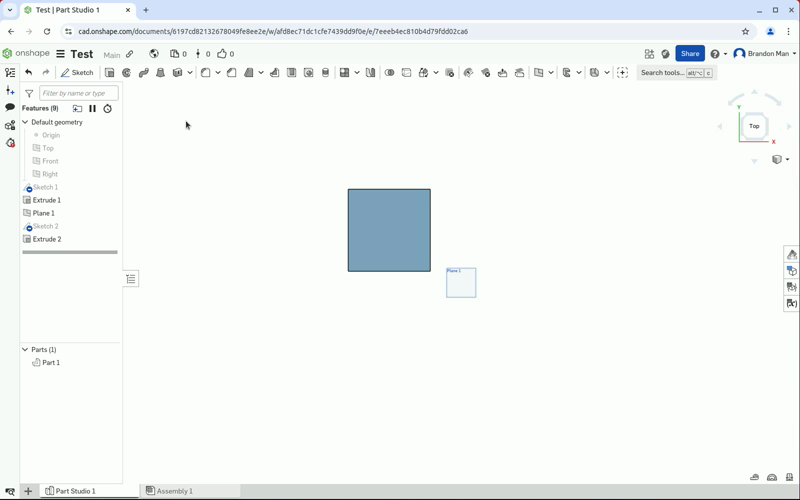
key(shift+h)
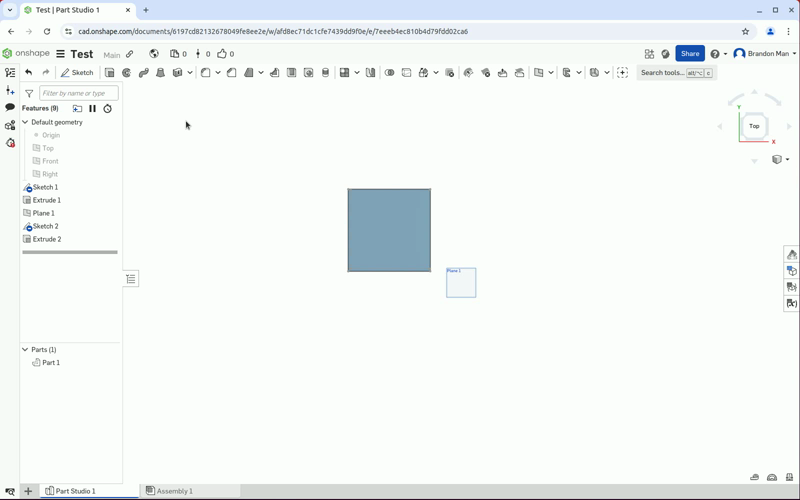
key(shift+7)
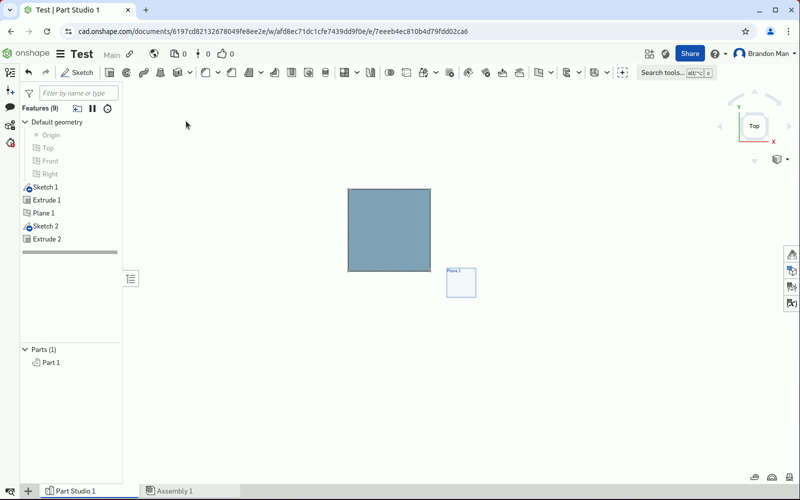
key(up, 3)
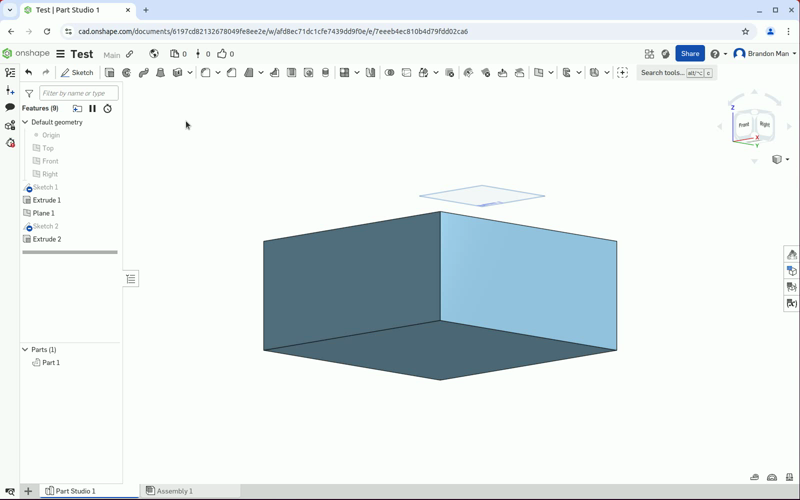
key(left, 3)
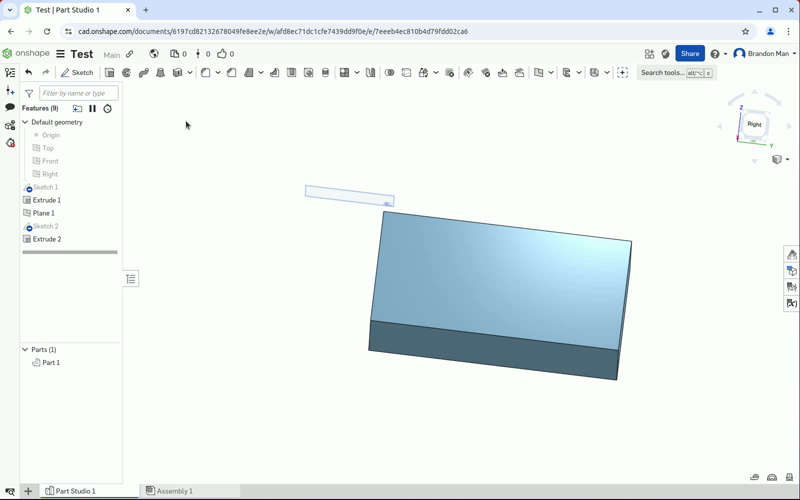
key(right, 3)
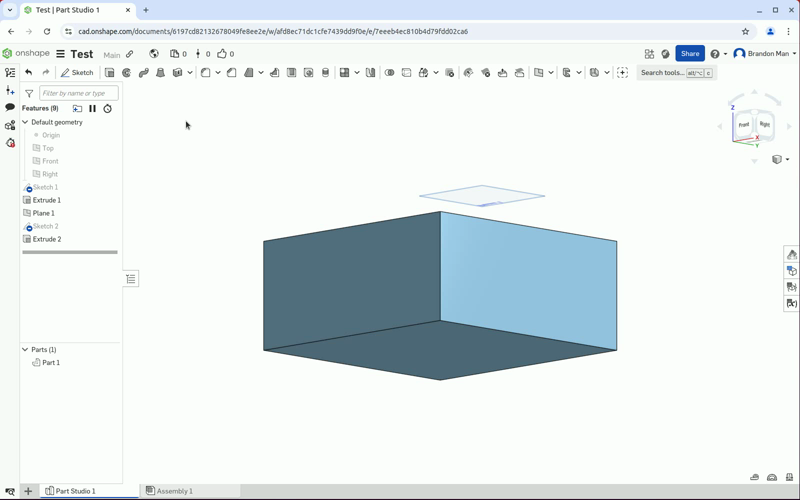
key(down, 3)
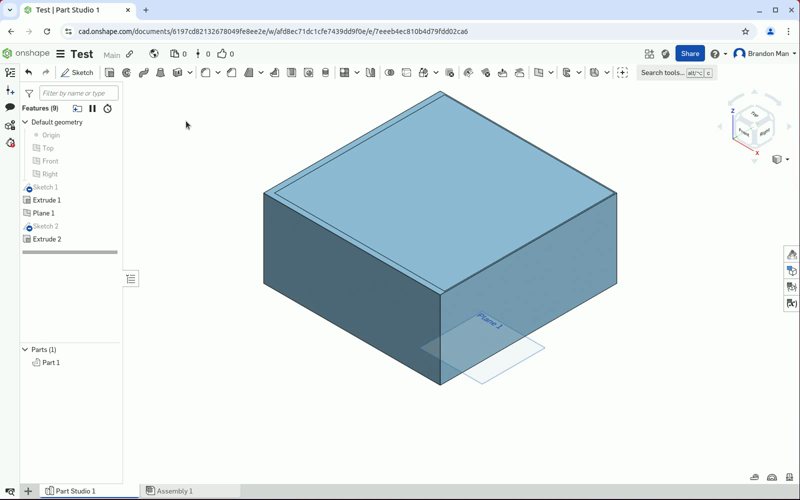
mouse_move(73, 189)
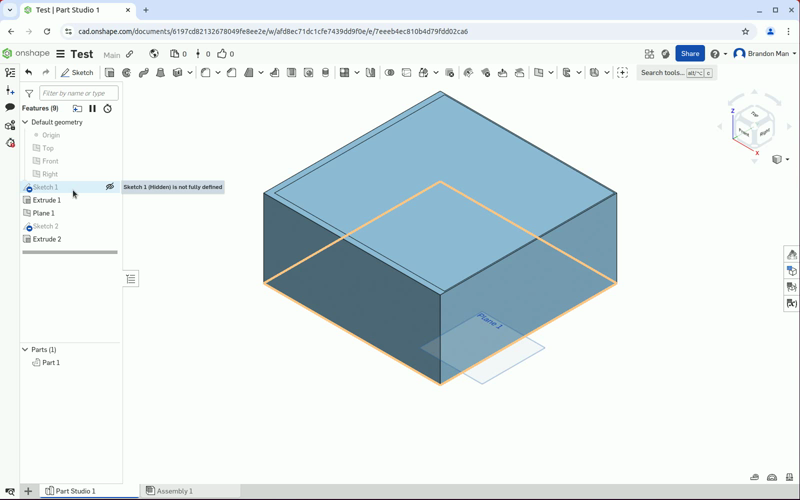
click(73, 189)